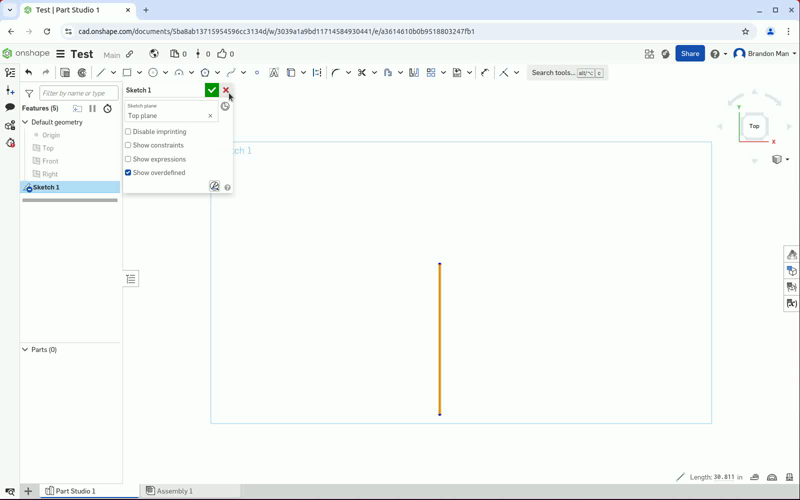
key(shift+h)
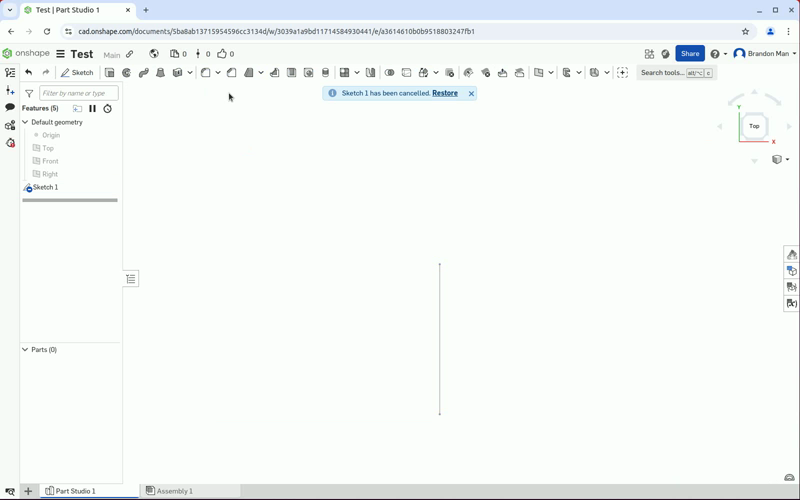
key(shift+s)
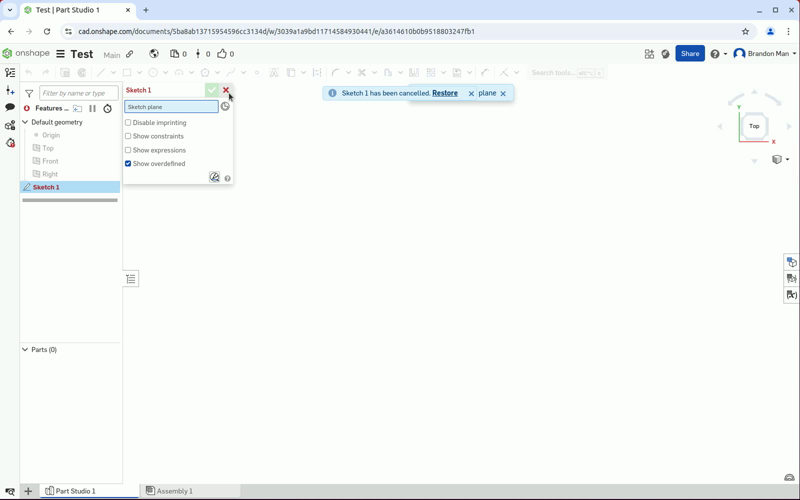
mouse_move(73, 150)
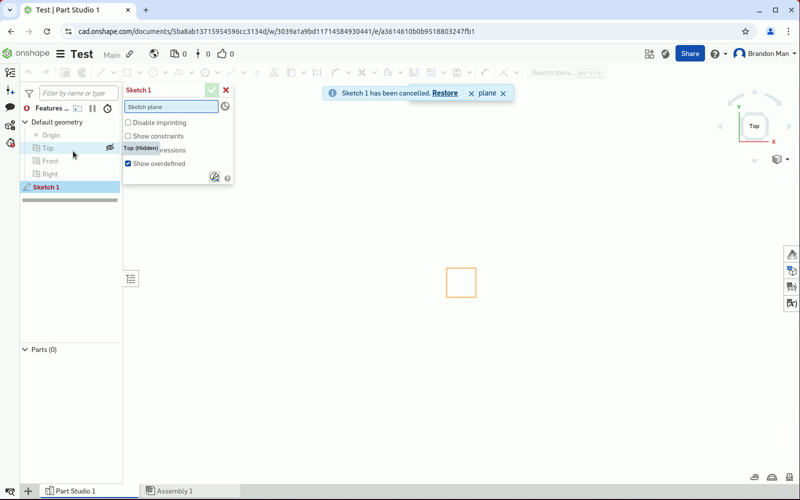
click(73, 150)
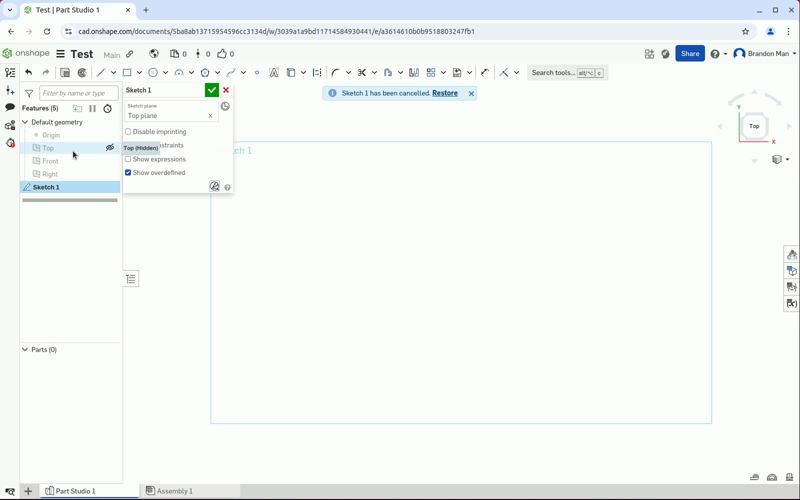
mouse_move(73, 352)
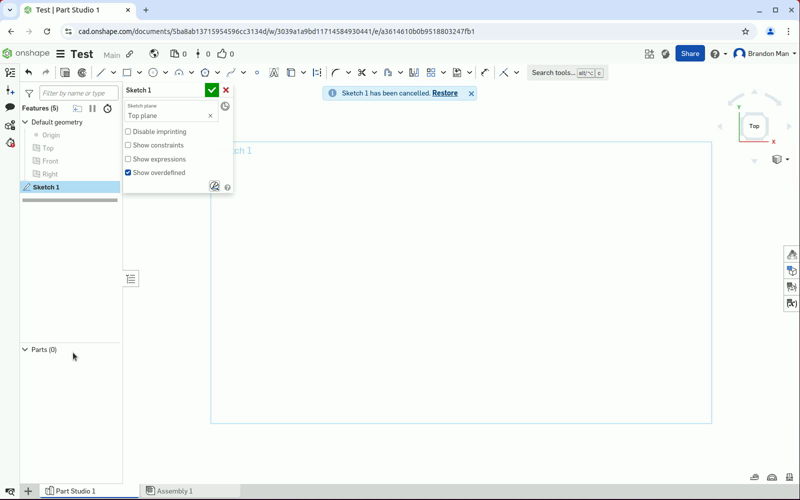
key(y)
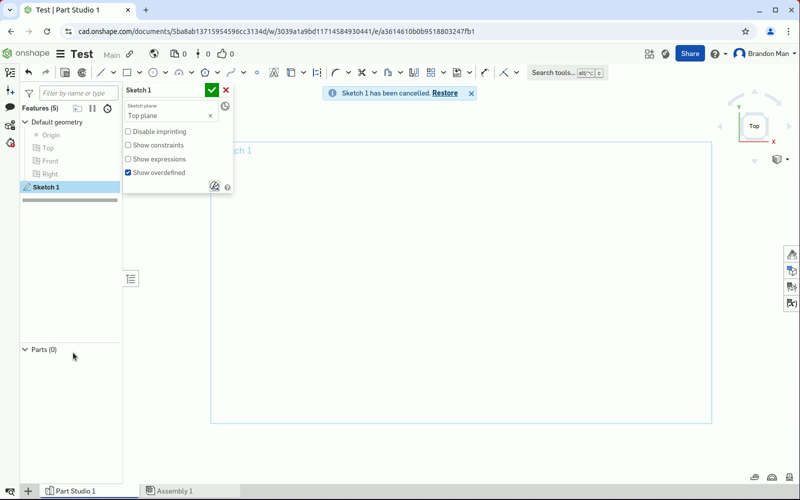
key(c)
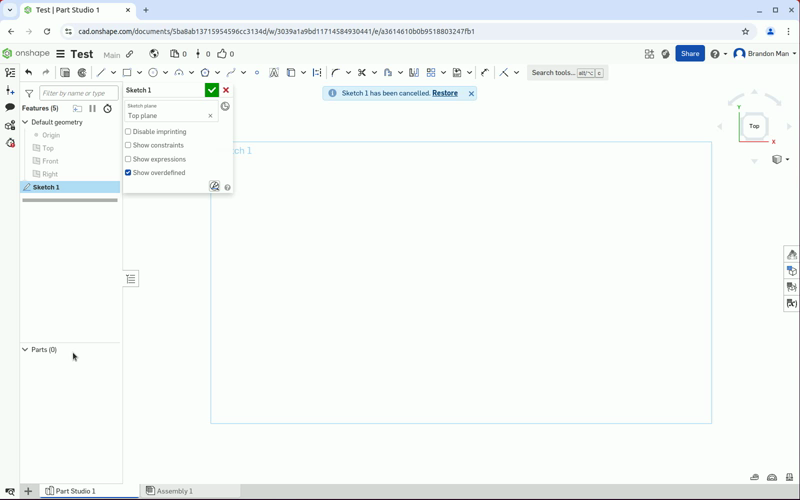
key_down(shift)
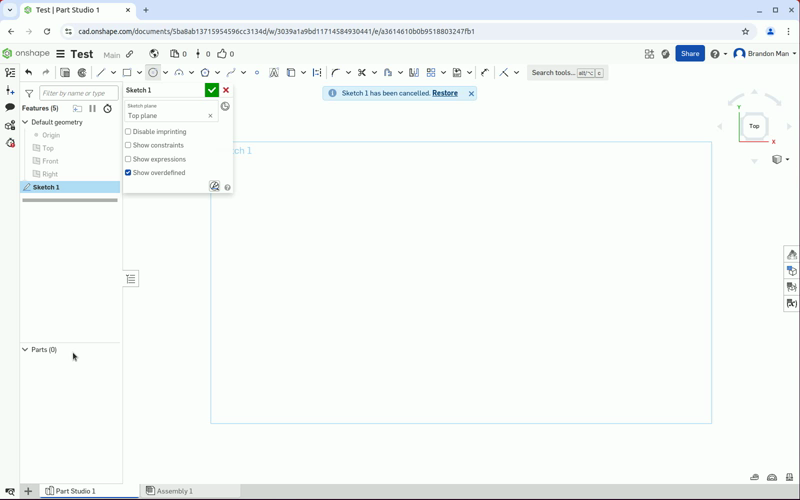
mouse_move(461, 282)
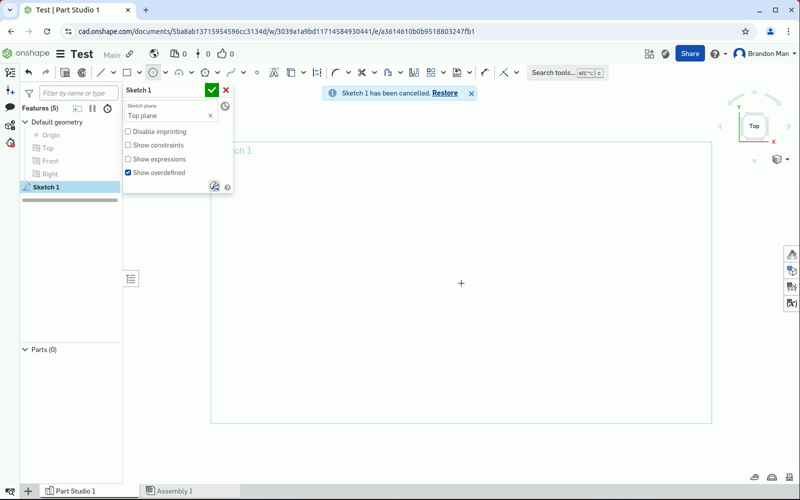
click(461, 282)
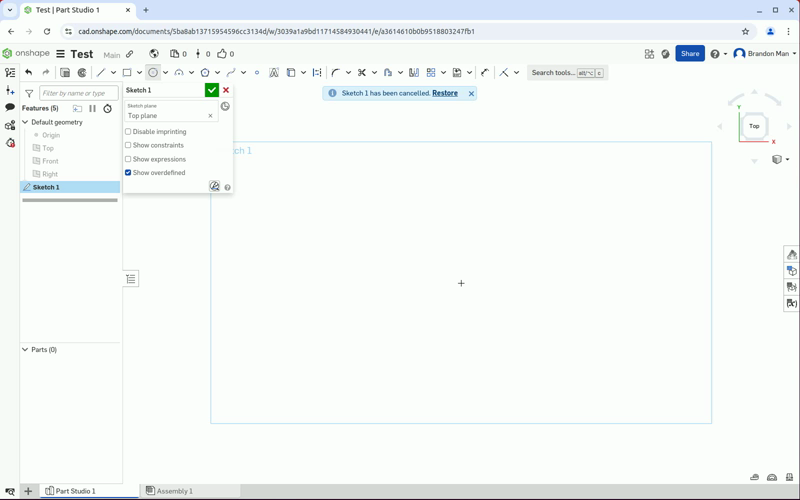
key_up(shift)
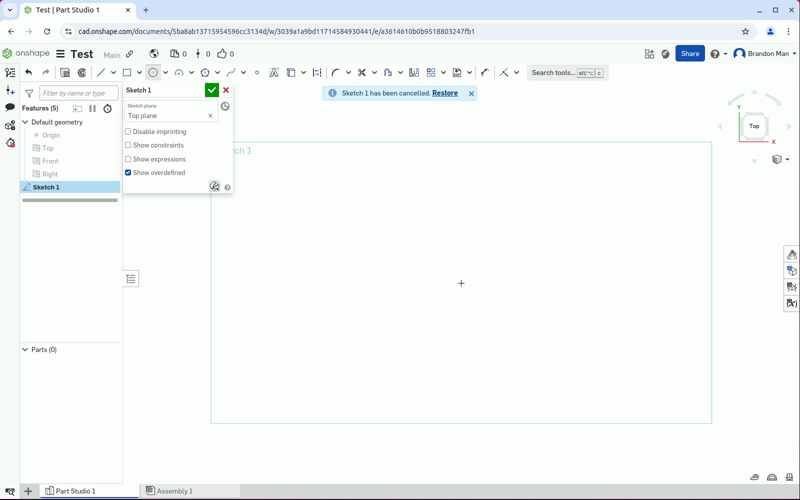
mouse_move(555, 282)
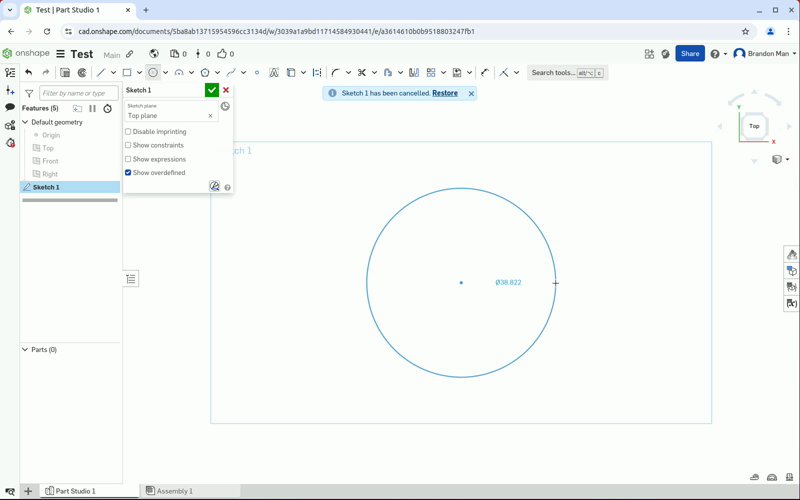
click(555, 282)
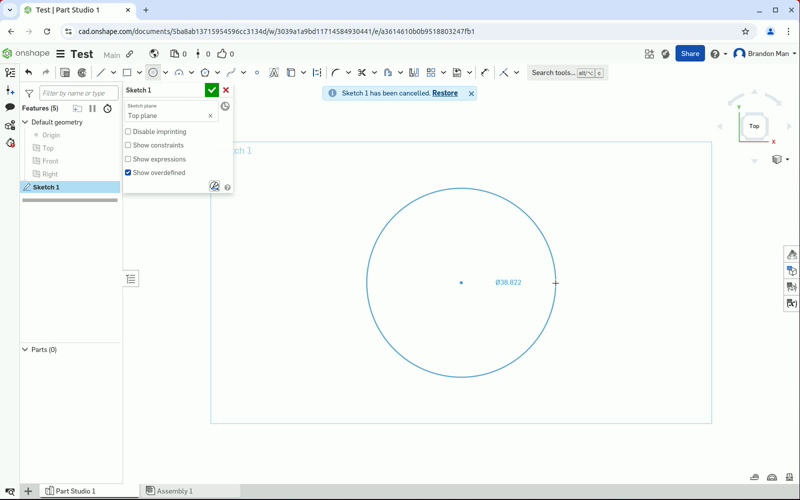
key(esc)
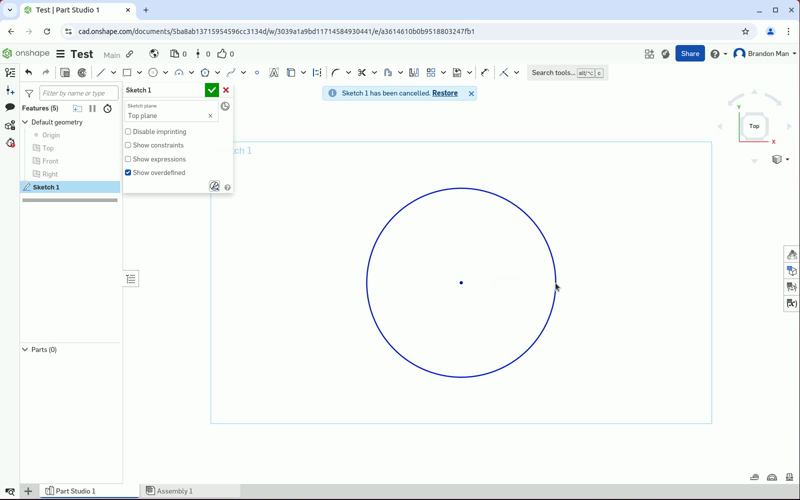
mouse_move(494, 255)
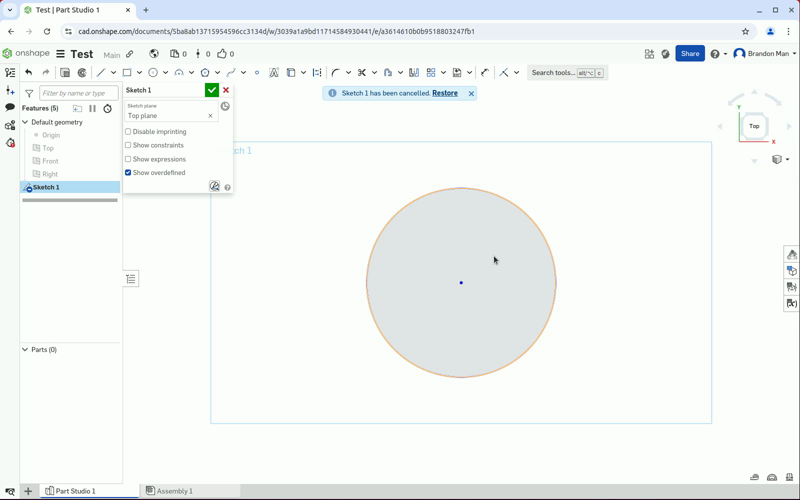
click(494, 255)
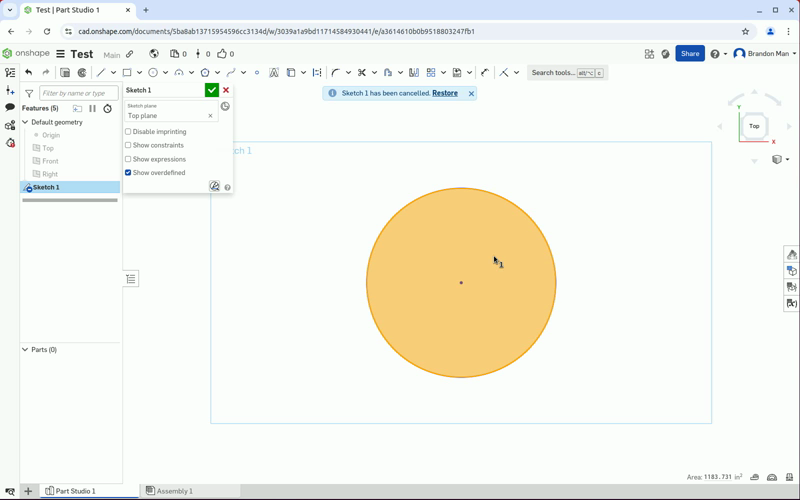
mouse_move(73, 352)
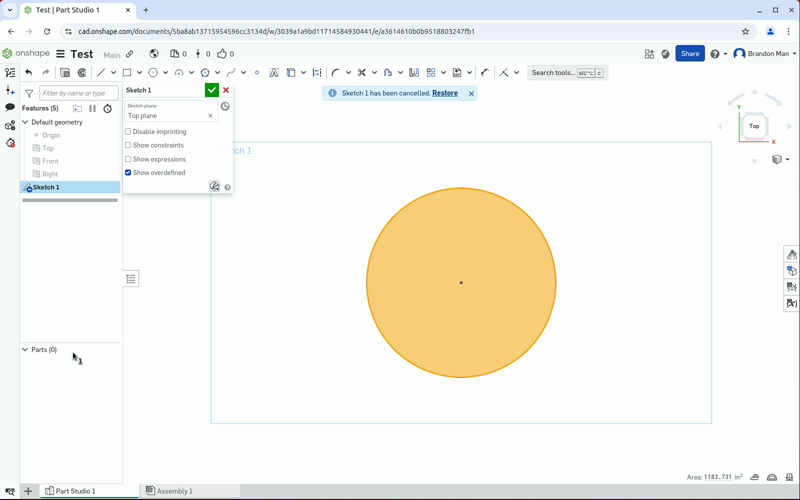
key(shift+y)
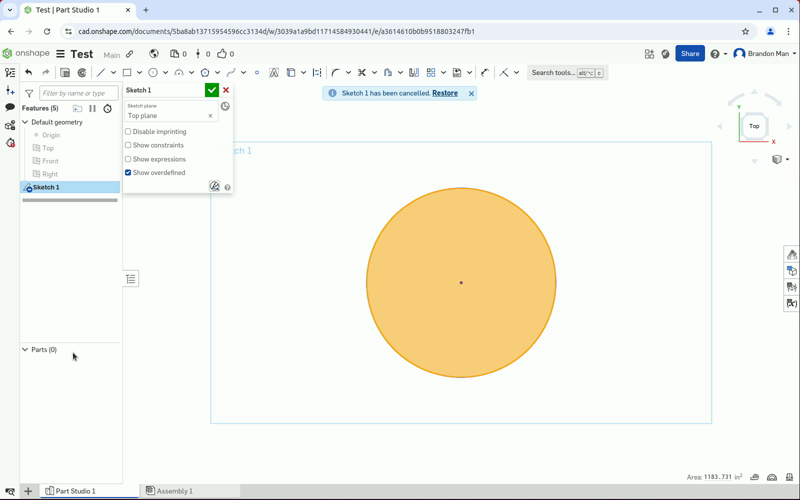
key(shift+e)
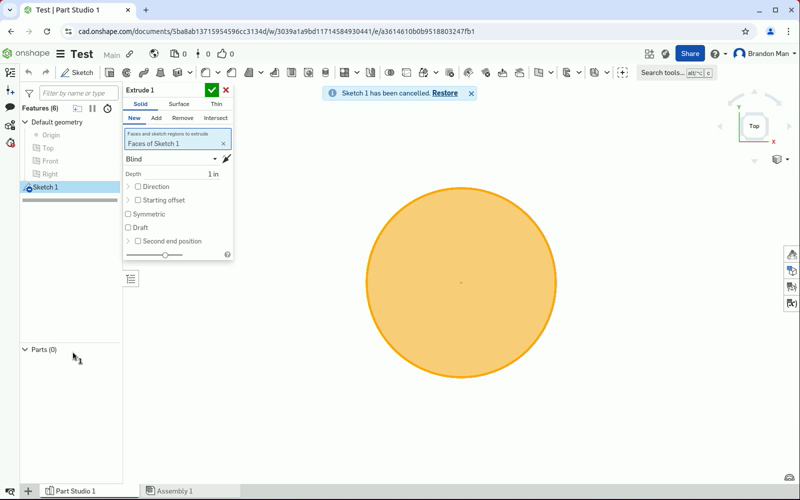
mouse_move(143, 106)
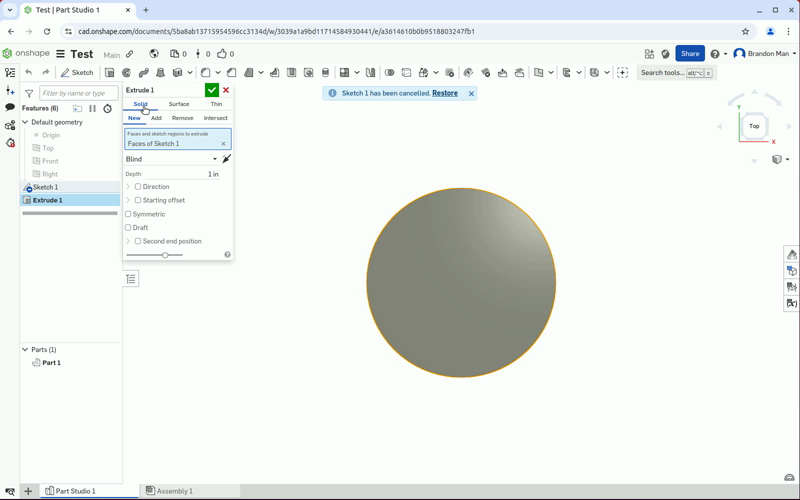
click(143, 106)
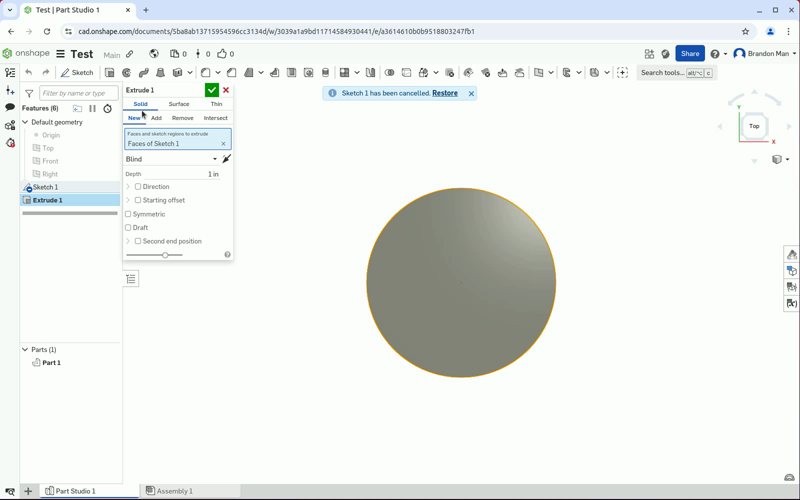
mouse_move(137, 120)
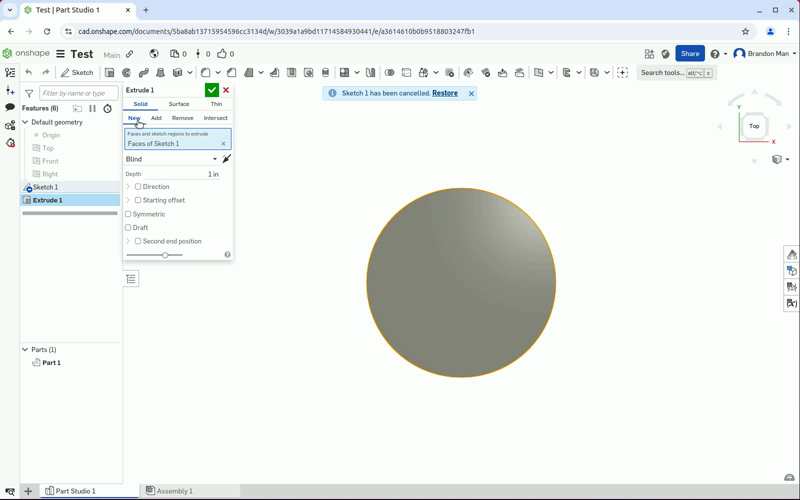
click(137, 120)
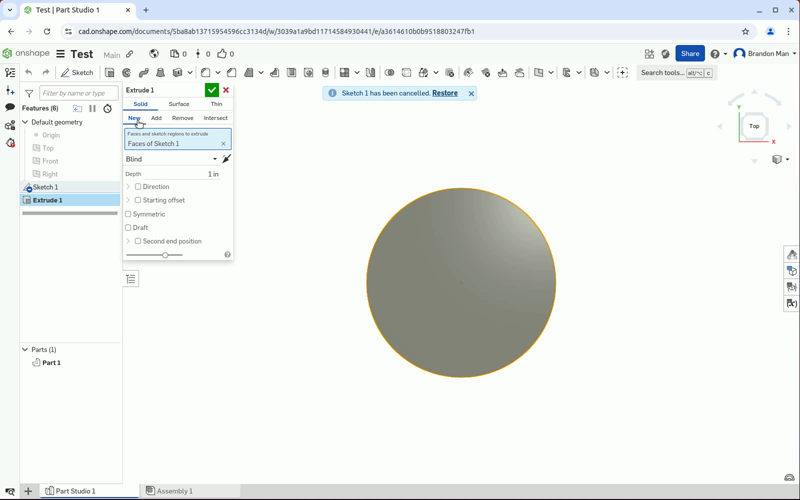
key(tab, 4)
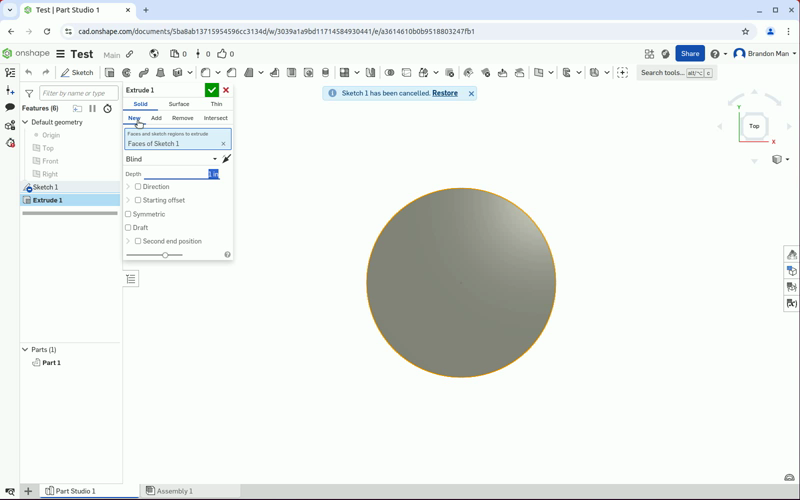
text(11.554)
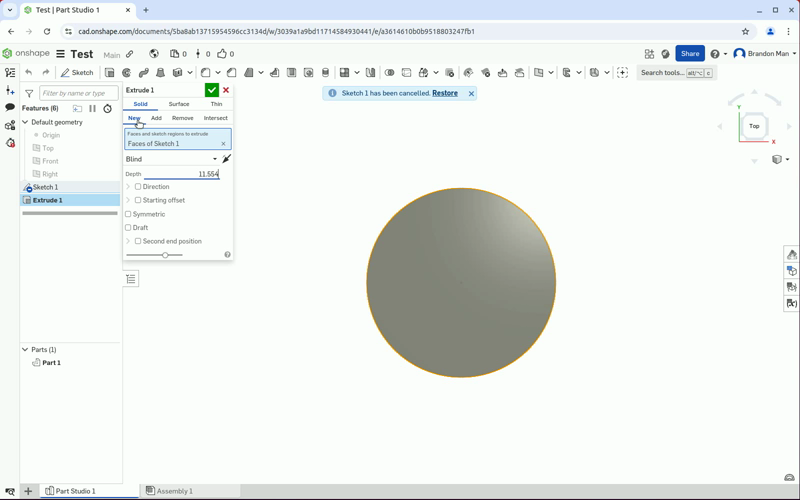
key(enter)
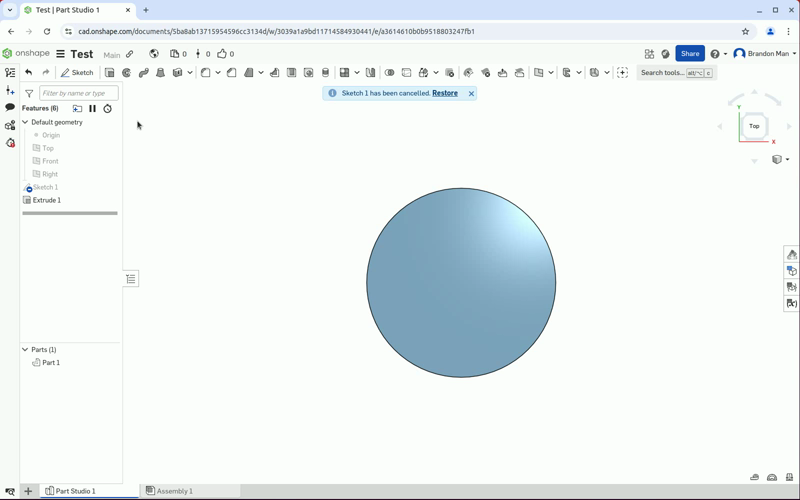
key(shift+h)
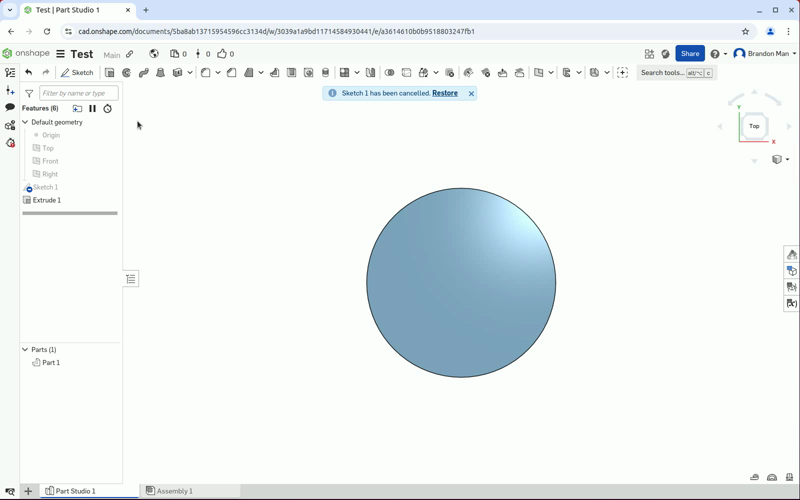
key(shift+h)
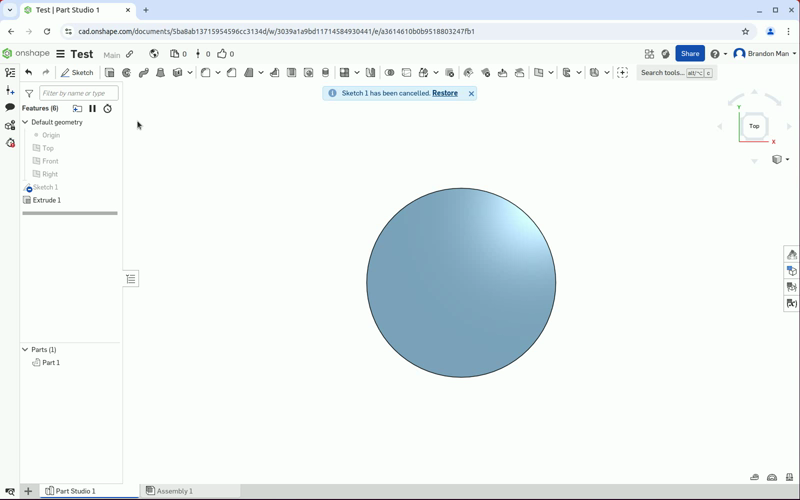
mouse_move(73, 189)
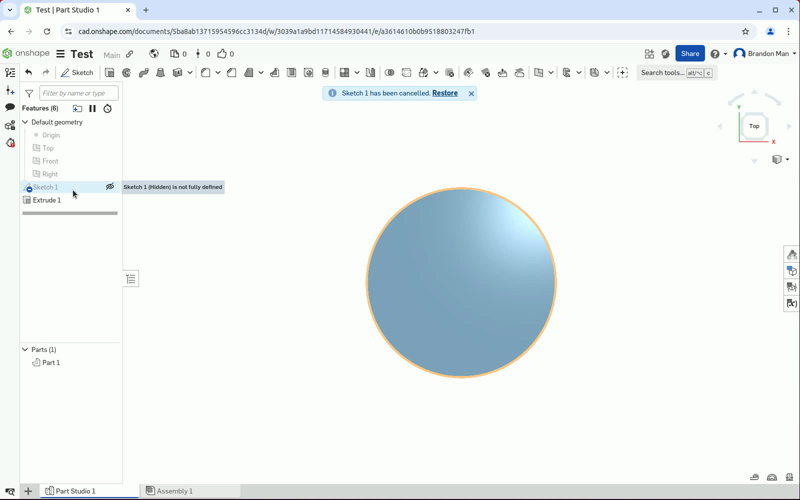
click(73, 189)
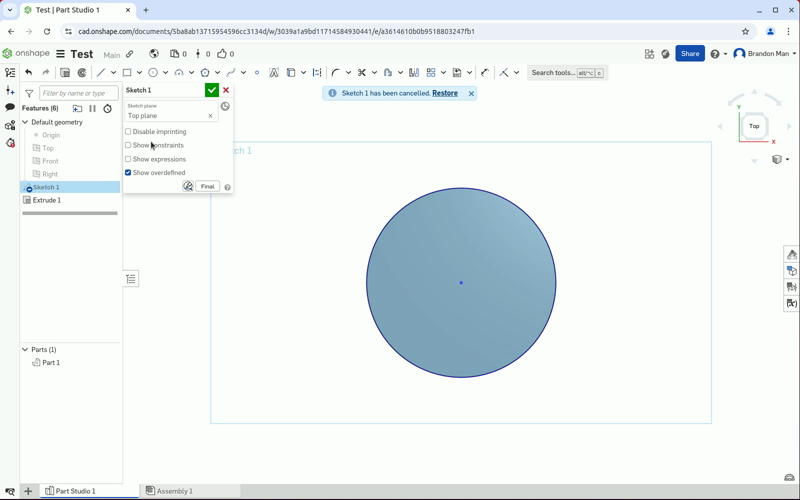
mouse_move(229, 92)
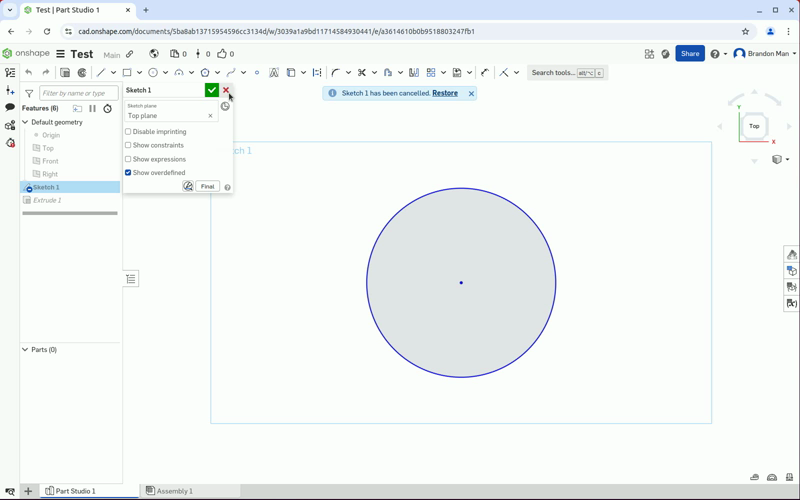
click(229, 92)
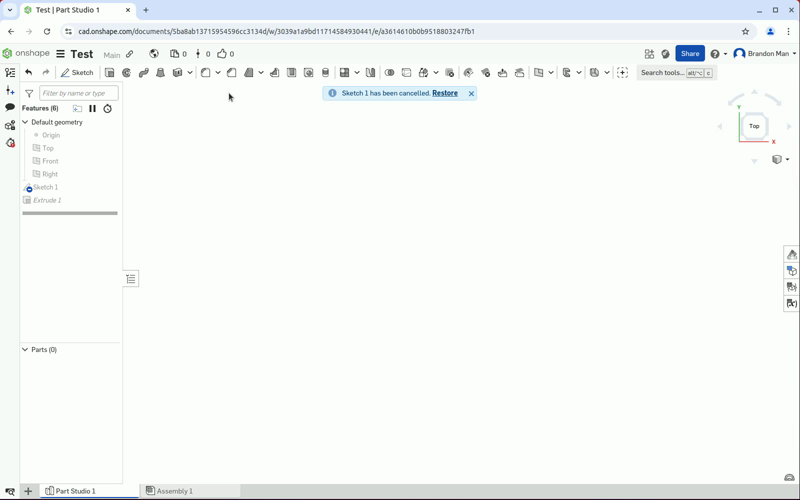
mouse_move(73, 352)
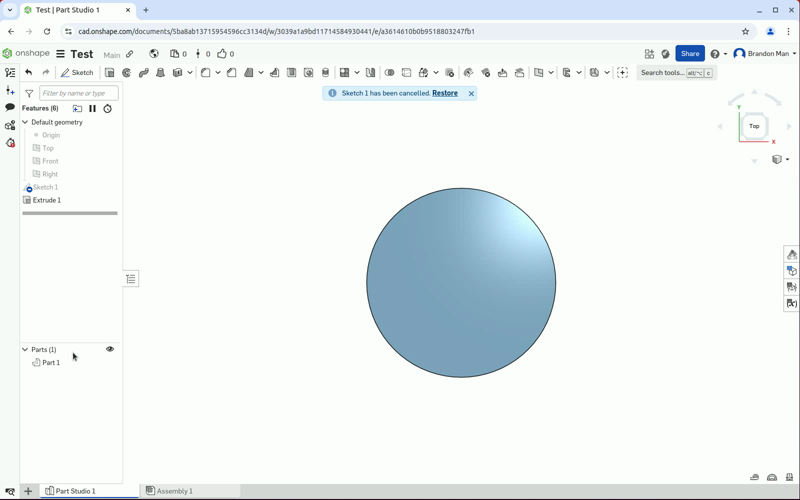
key(y)
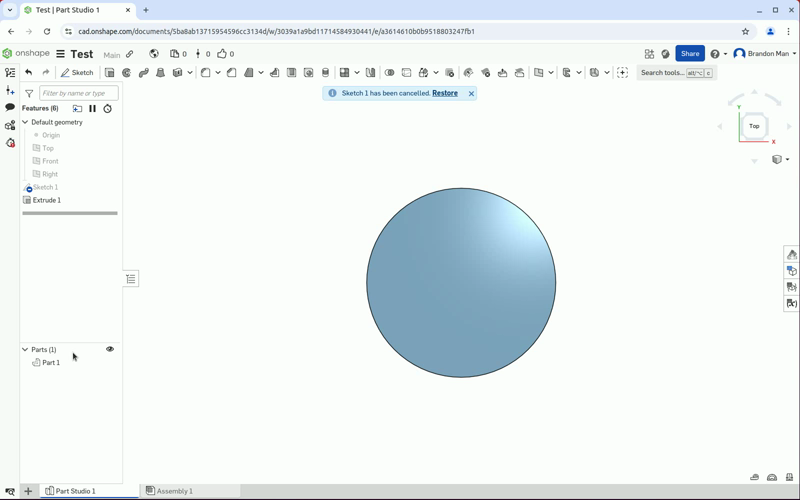
key(shift+p)
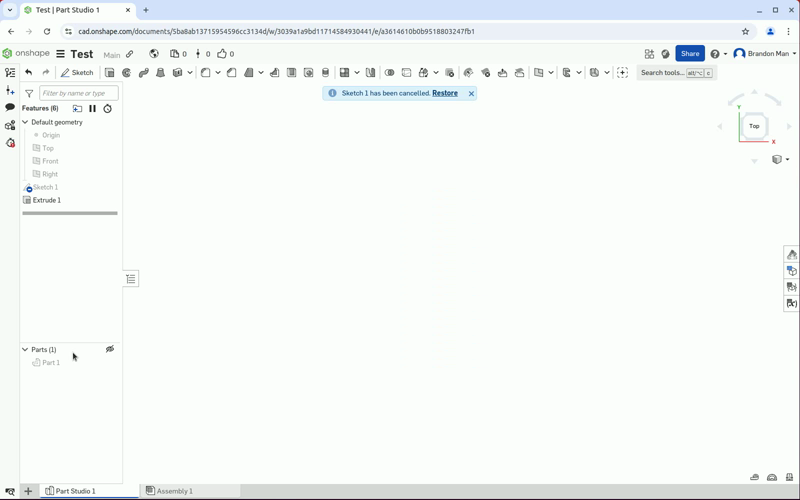
key(space)
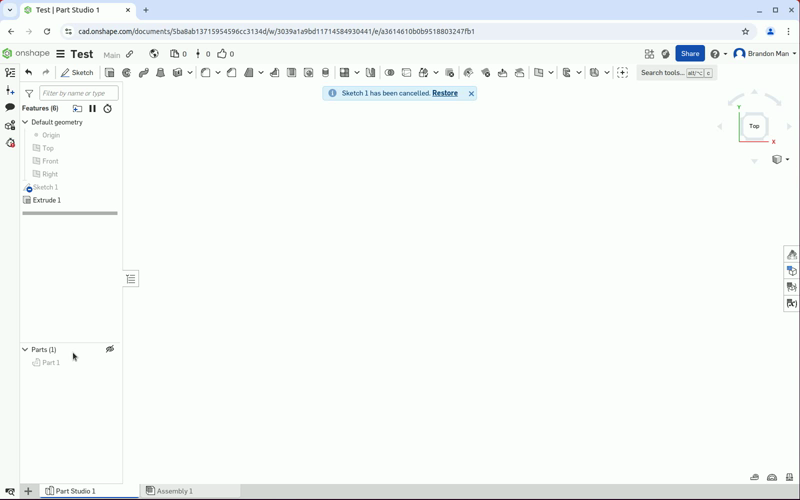
key_down(shift)
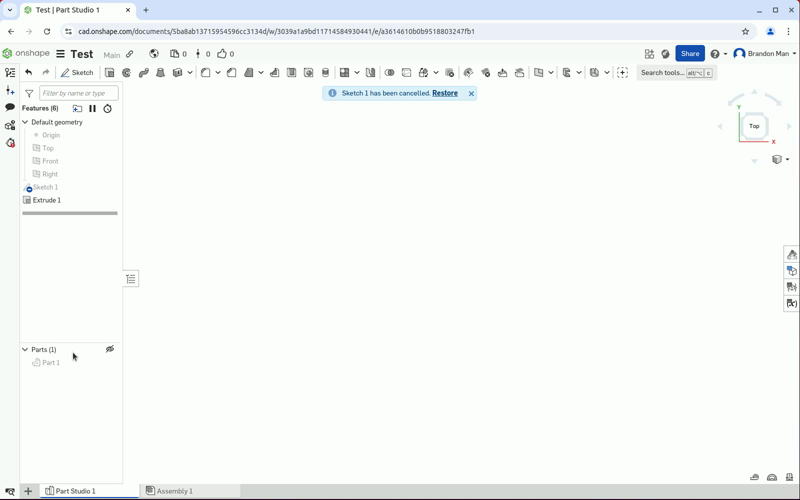
key(up)
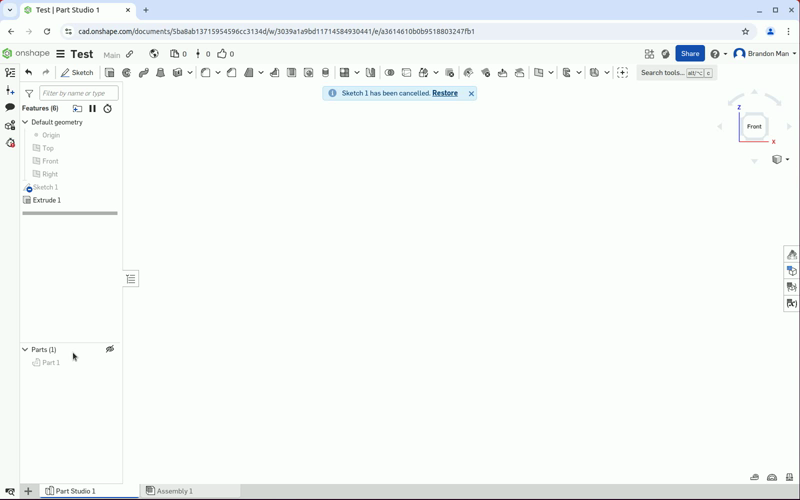
key_up(shift)
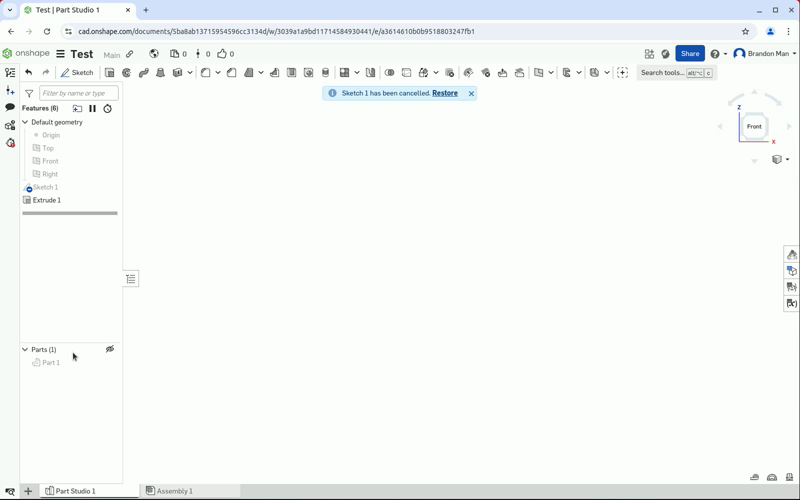
key(space)
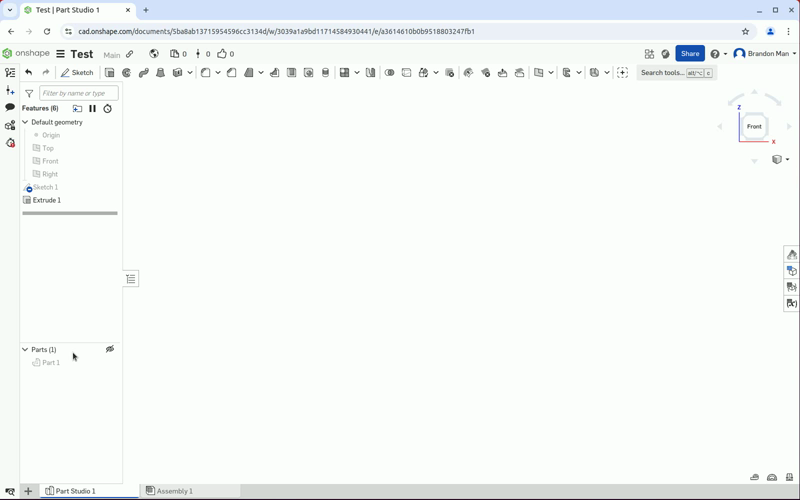
key_down(shift)
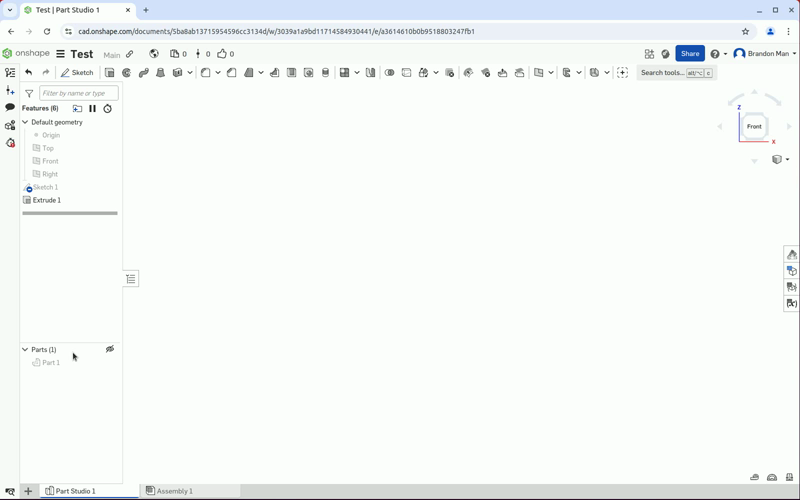
key(left)
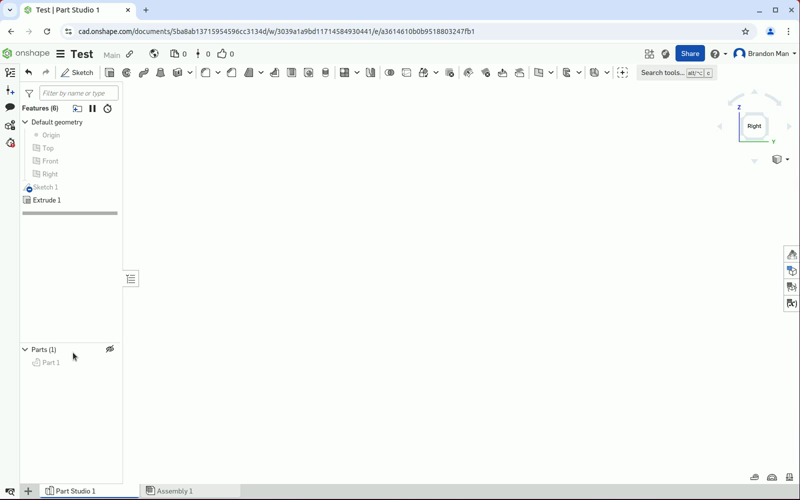
key_up(shift)
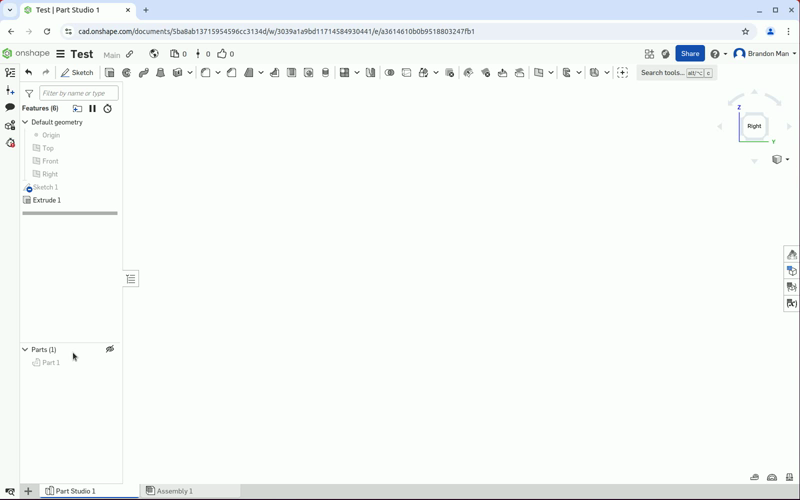
mouse_move(73, 352)
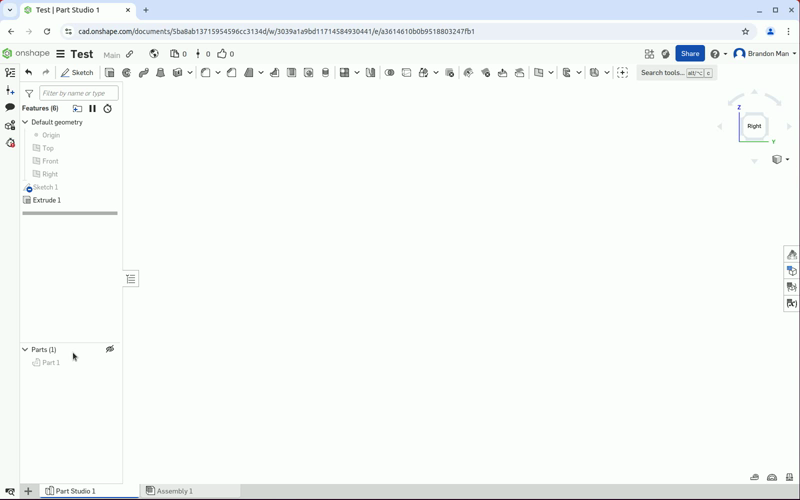
key(shift+y)
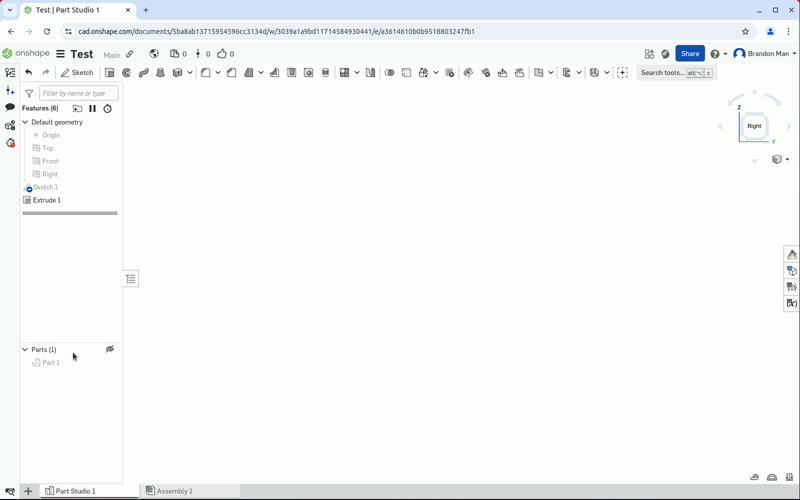
key(shift+s)
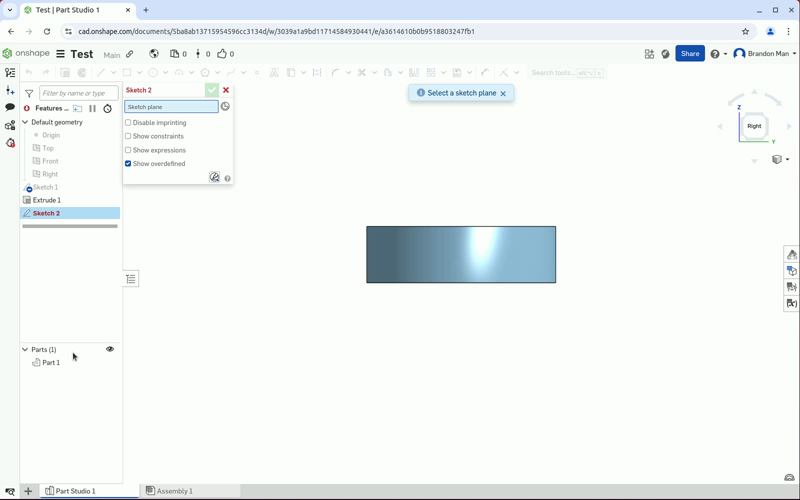
mouse_move(73, 176)
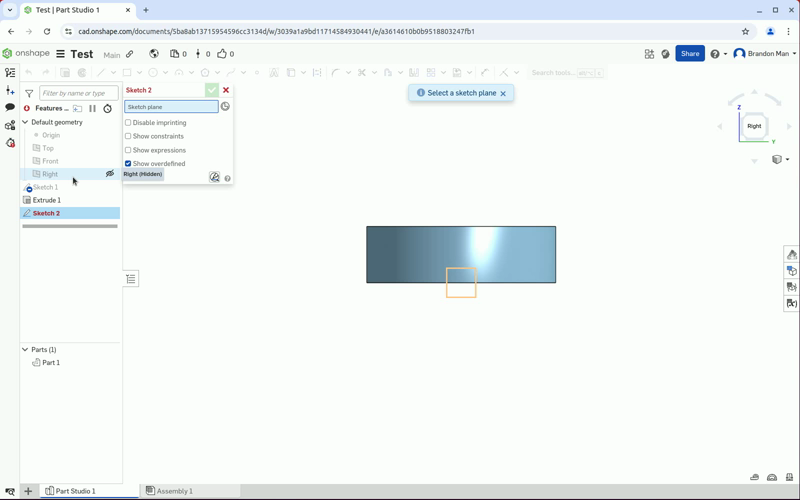
click(73, 176)
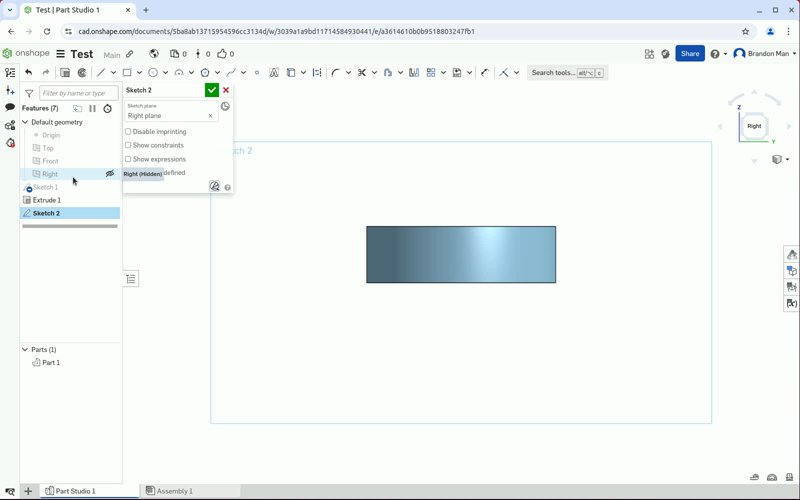
mouse_move(73, 352)
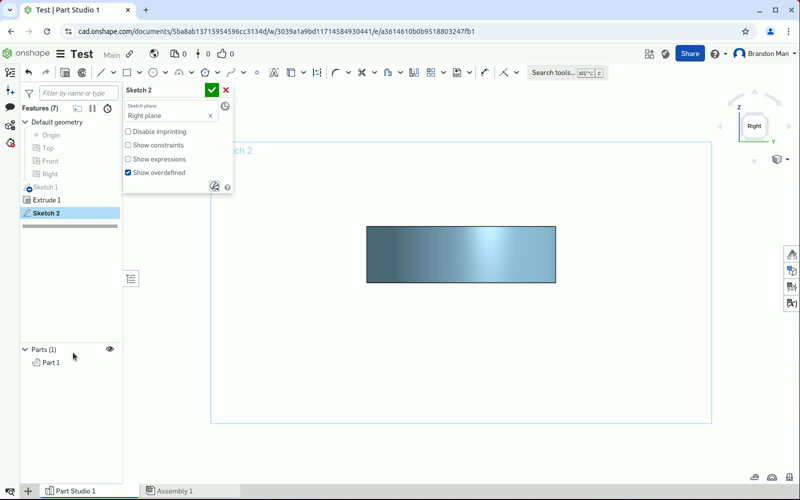
key(y)
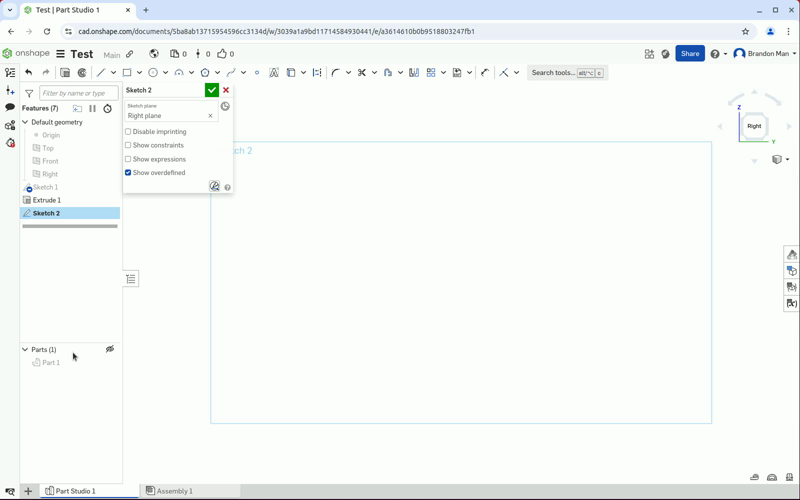
key(c)
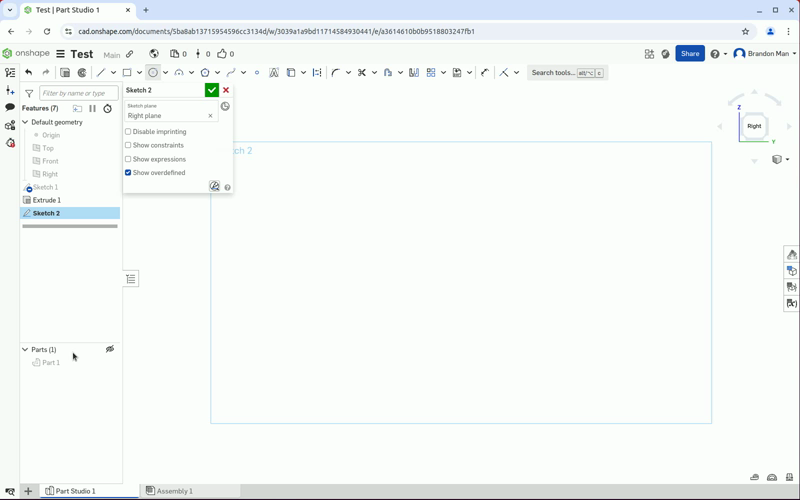
key_down(shift)
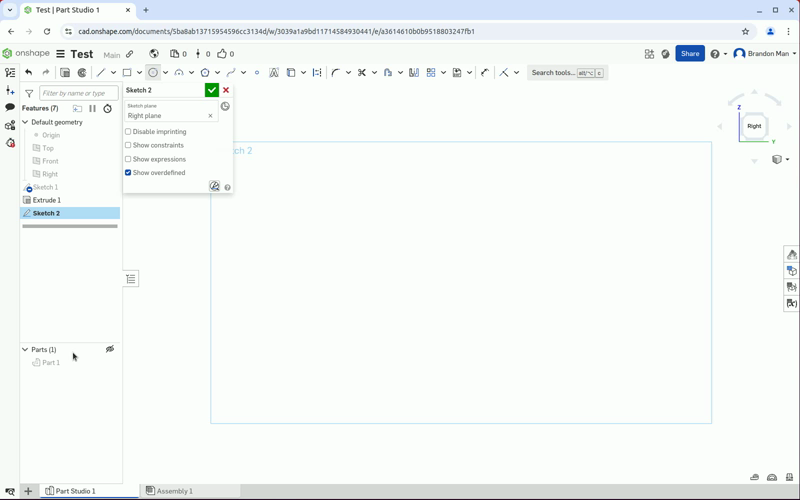
mouse_move(461, 226)
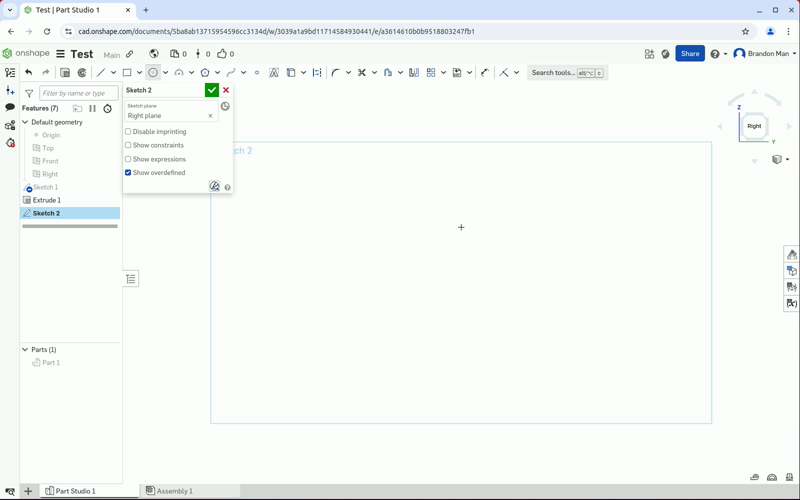
click(461, 226)
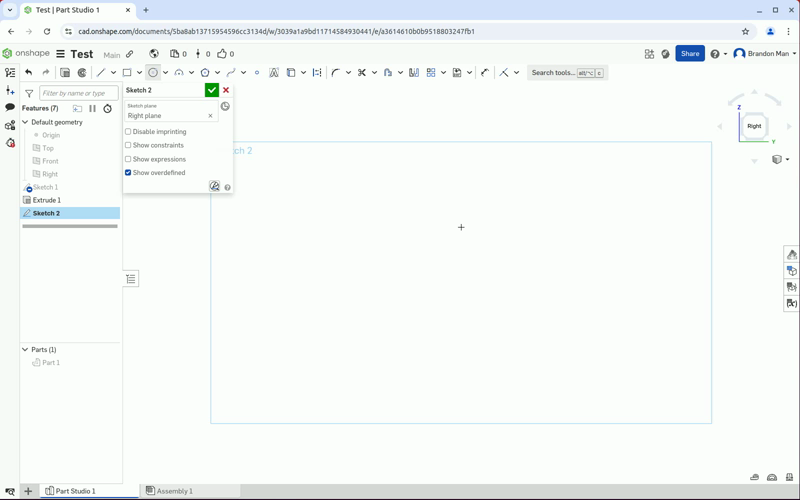
key_up(shift)
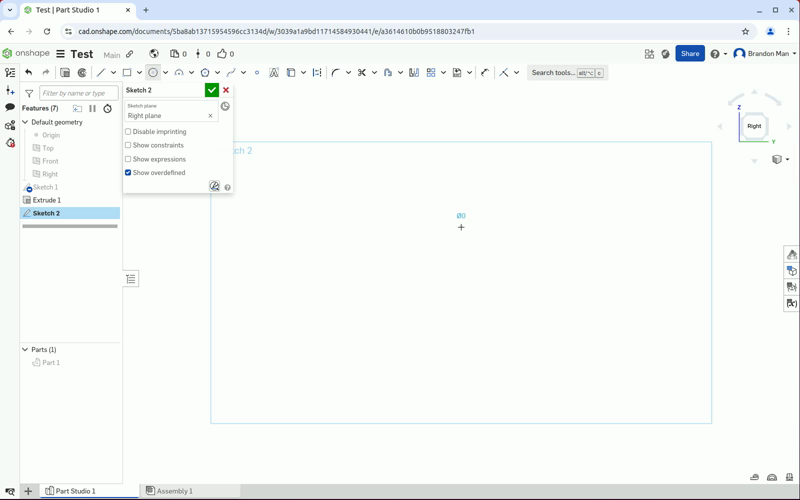
mouse_move(518, 226)
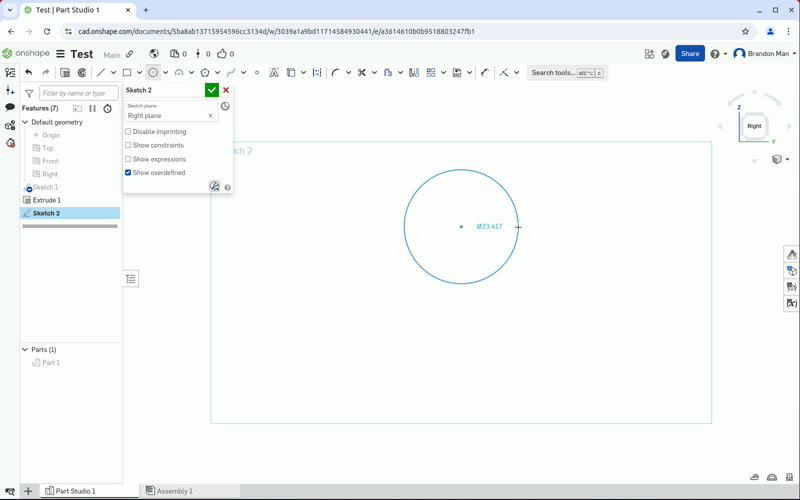
click(518, 226)
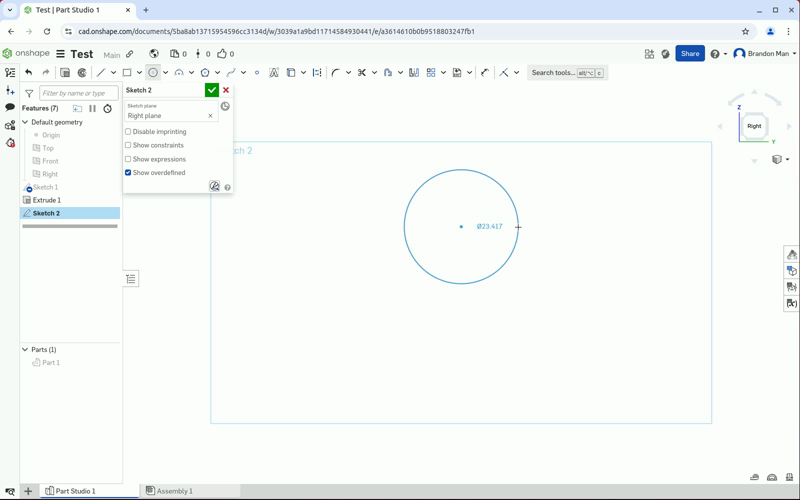
key(esc)
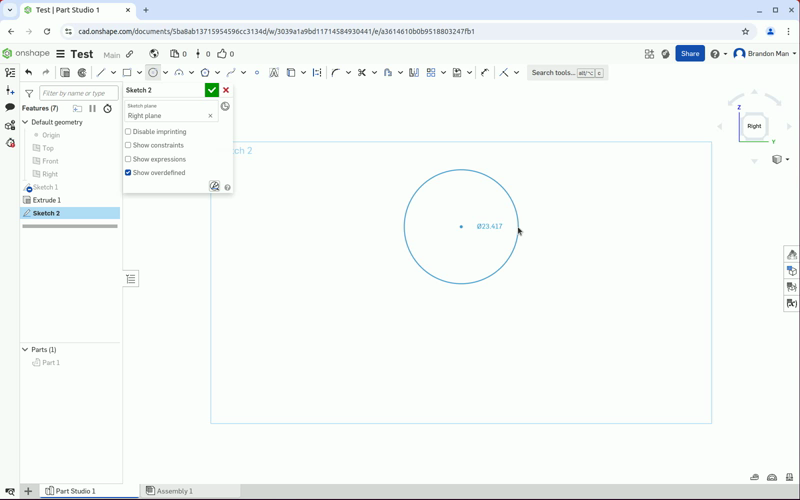
key(c)
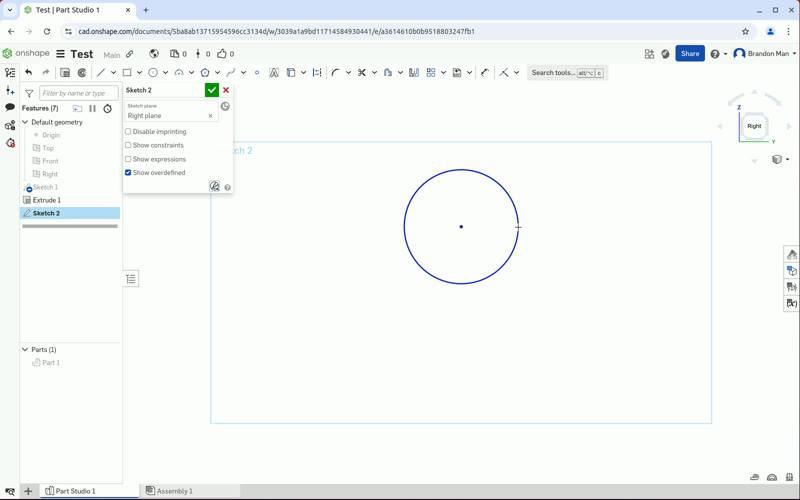
key_down(shift)
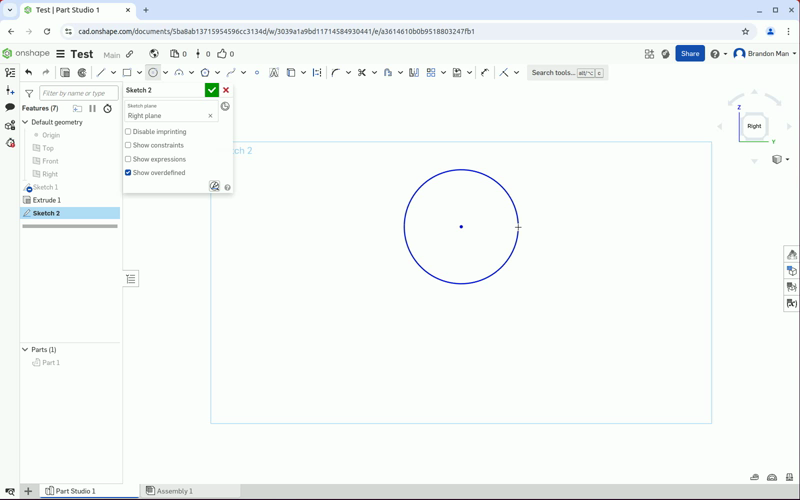
mouse_move(461, 198)
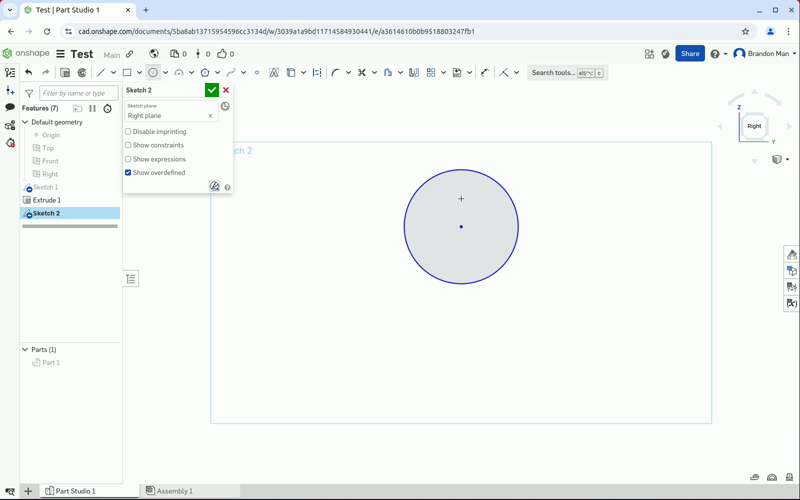
click(461, 198)
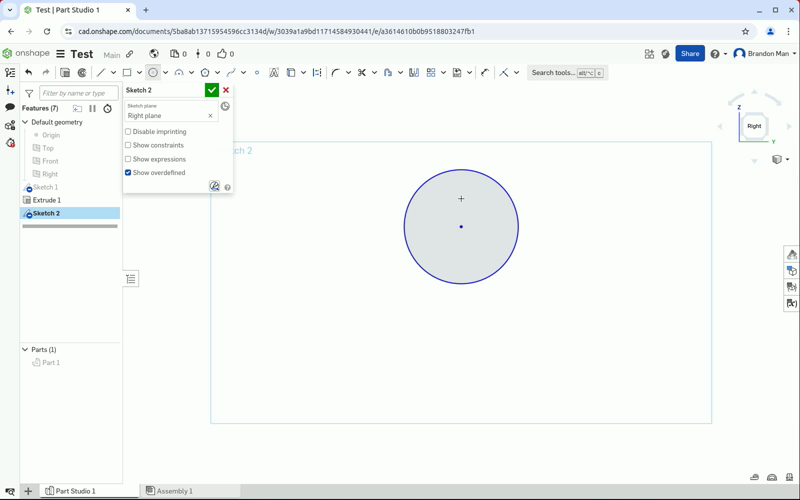
key_up(shift)
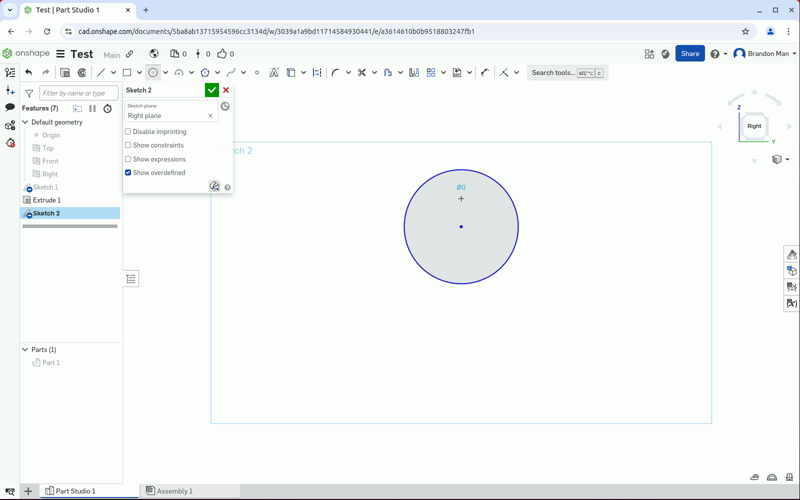
mouse_move(470, 198)
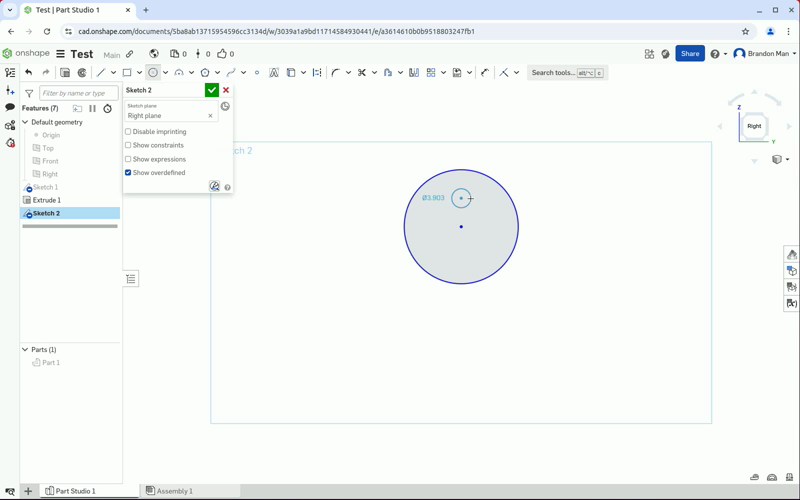
click(470, 198)
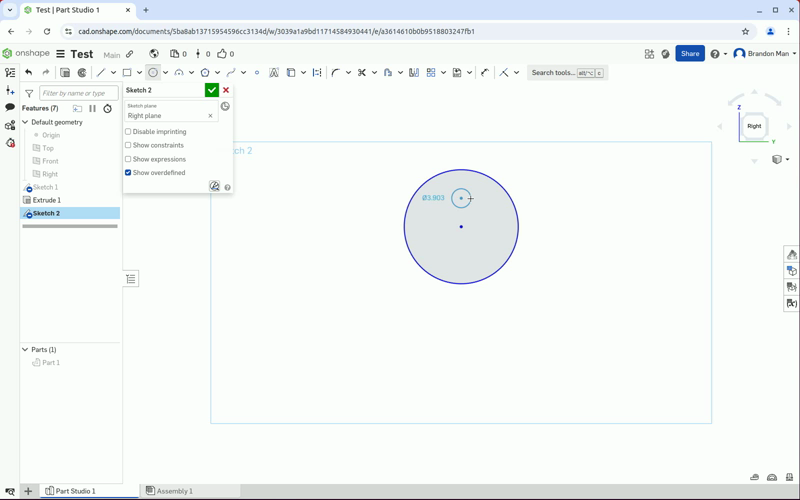
key(esc)
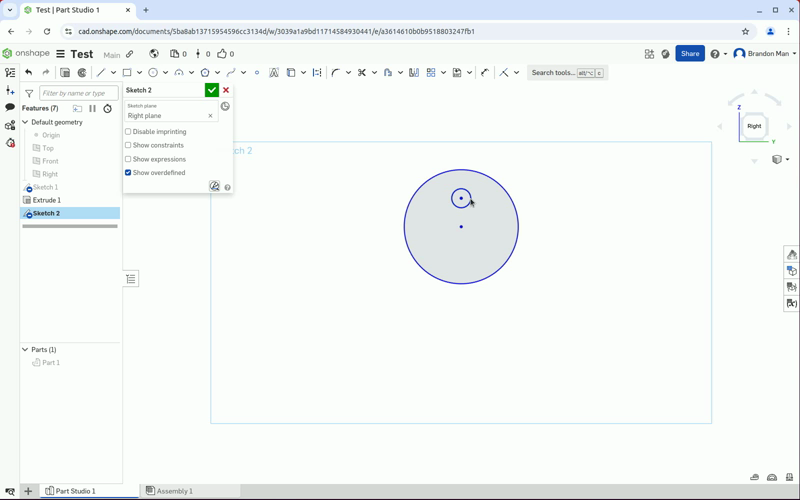
mouse_move(433, 189)
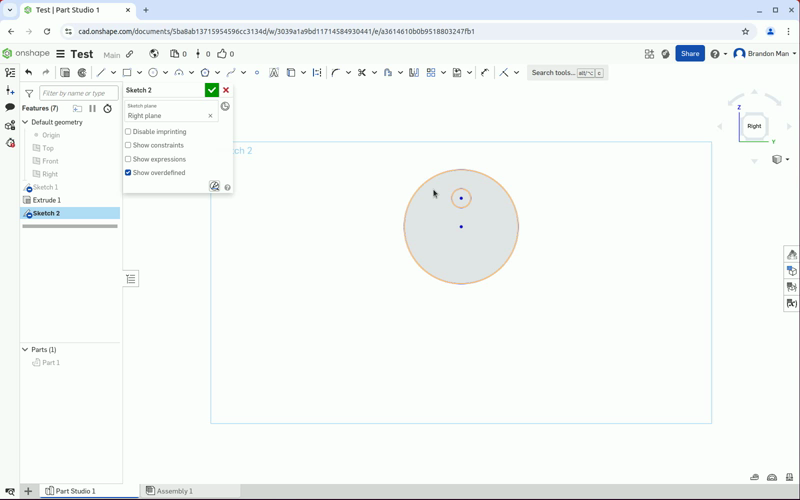
click(433, 189)
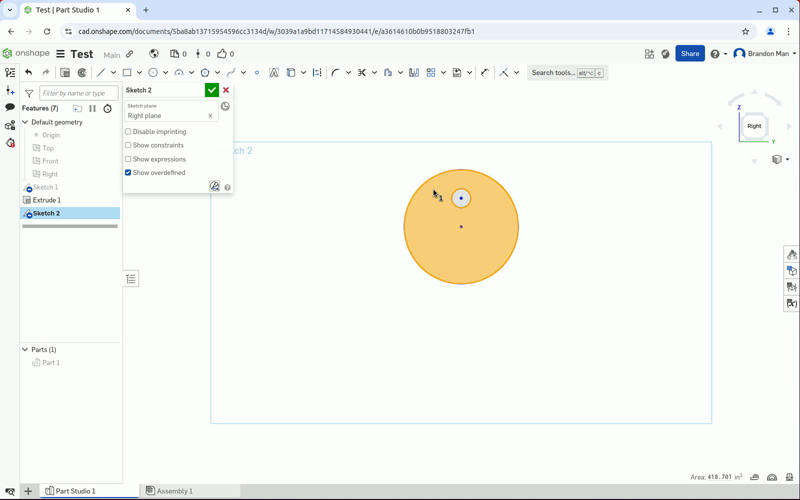
mouse_move(73, 352)
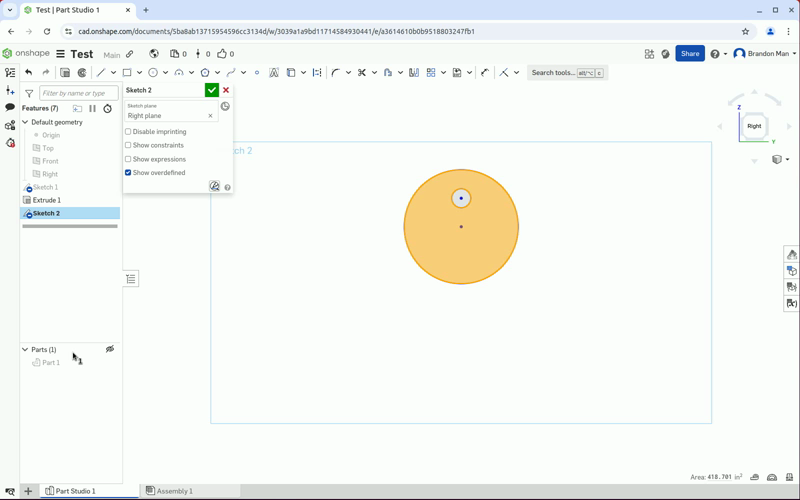
key(shift+y)
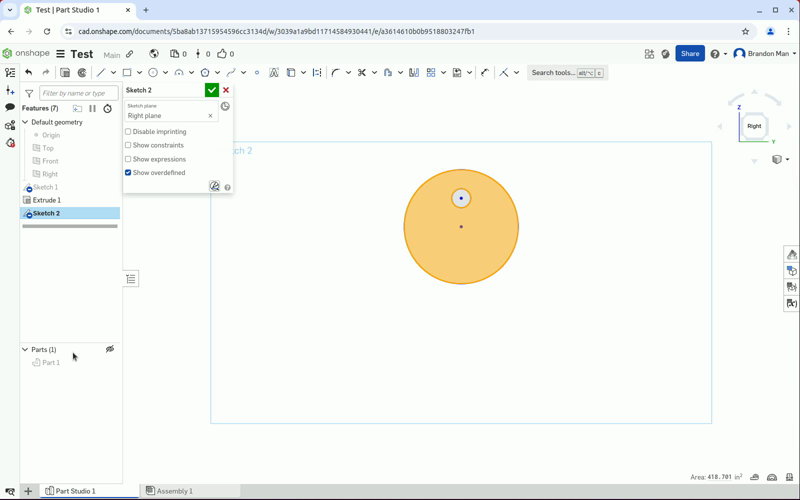
key(shift+e)
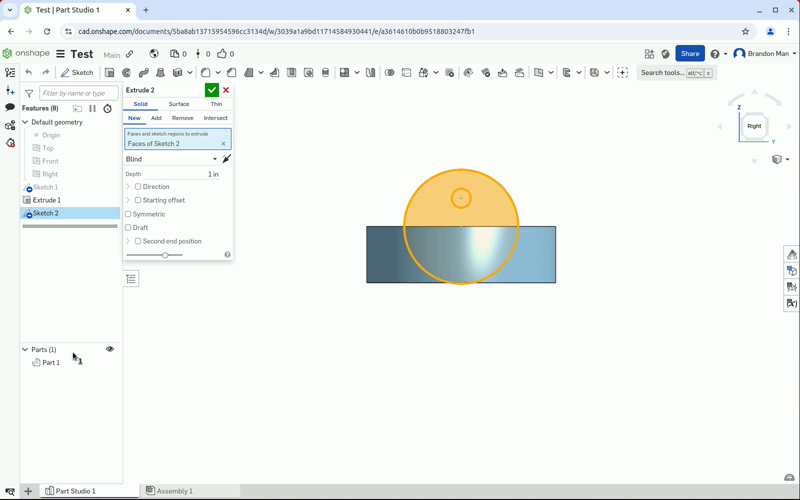
mouse_move(143, 106)
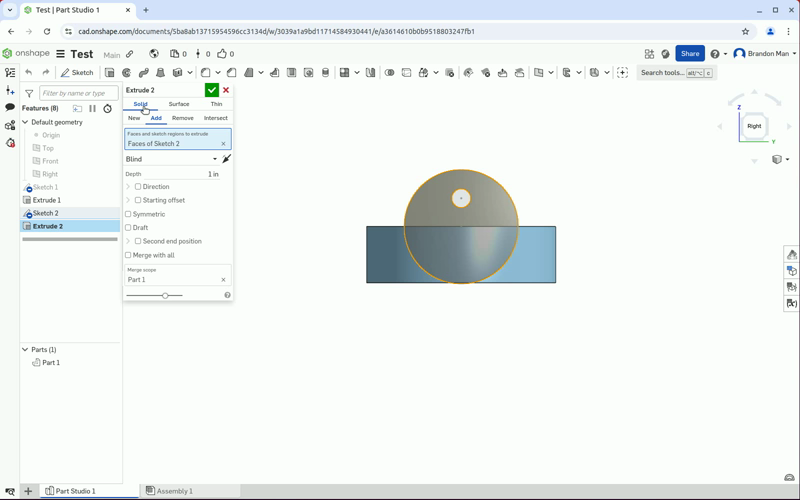
click(143, 106)
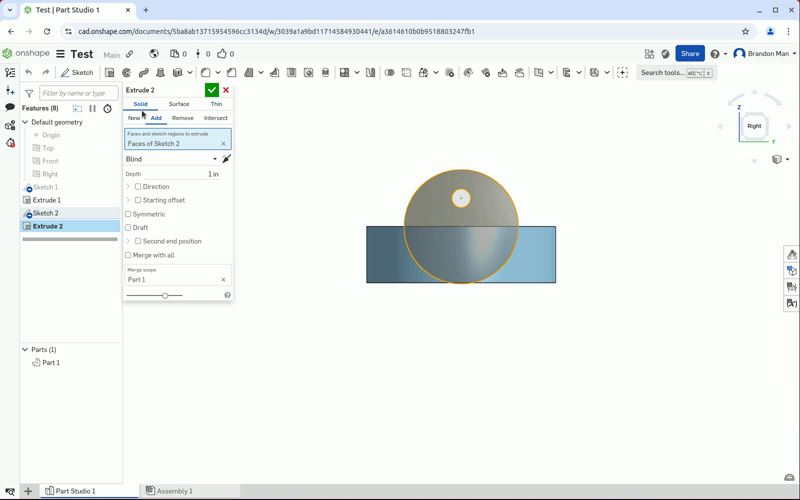
mouse_move(137, 120)
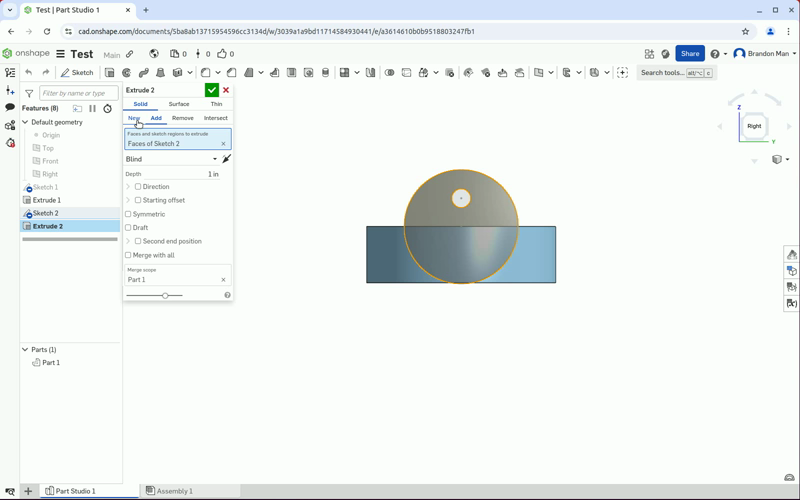
click(137, 120)
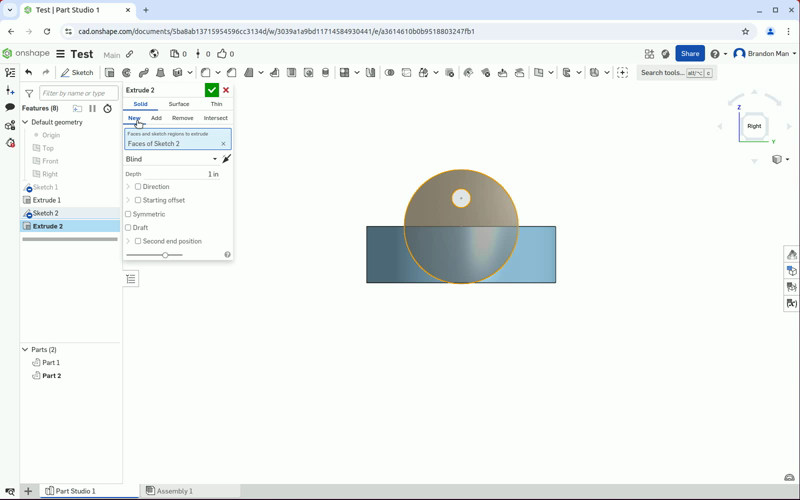
key(tab, 4)
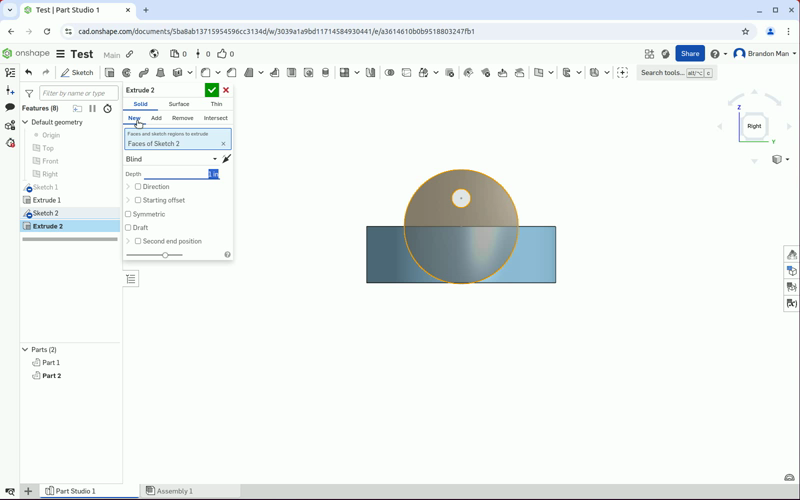
text(9.628)
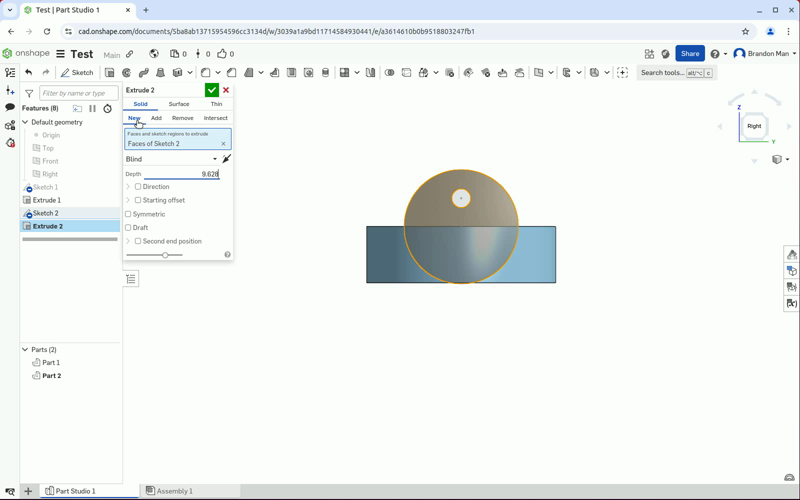
key(tab, 3)
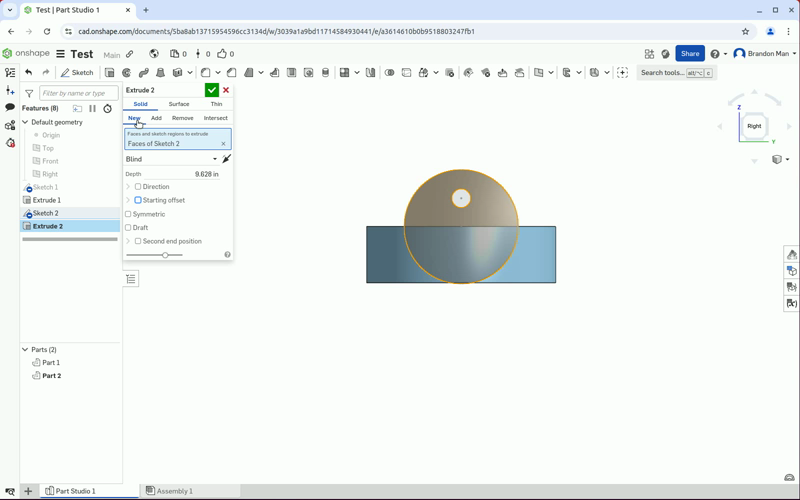
key(tab, 2)
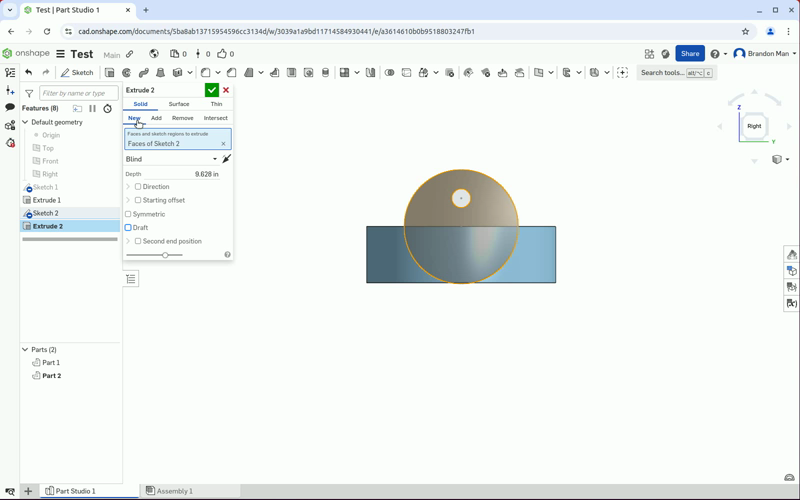
key(space)
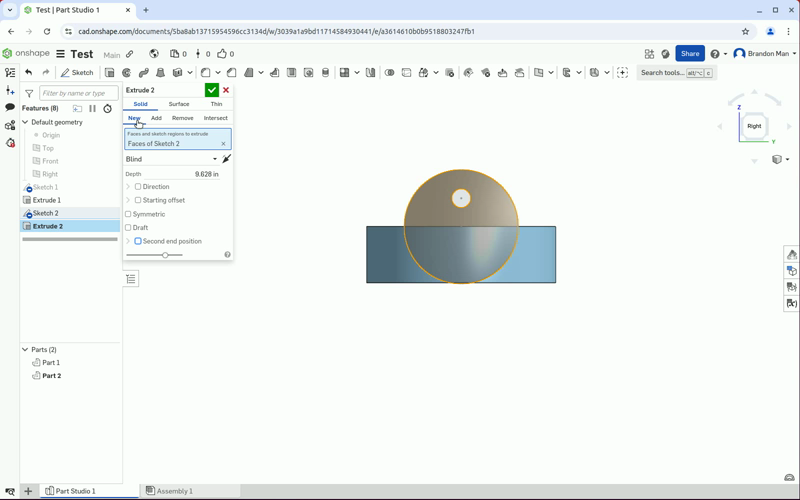
key(tab, 3)
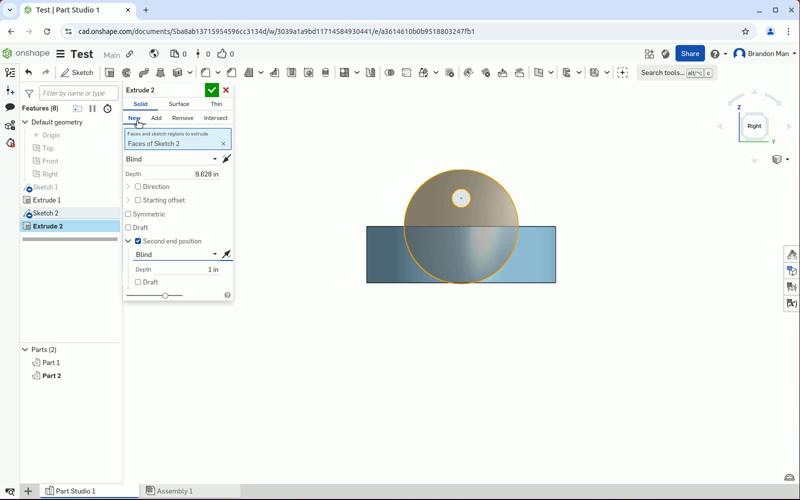
text(9.628)
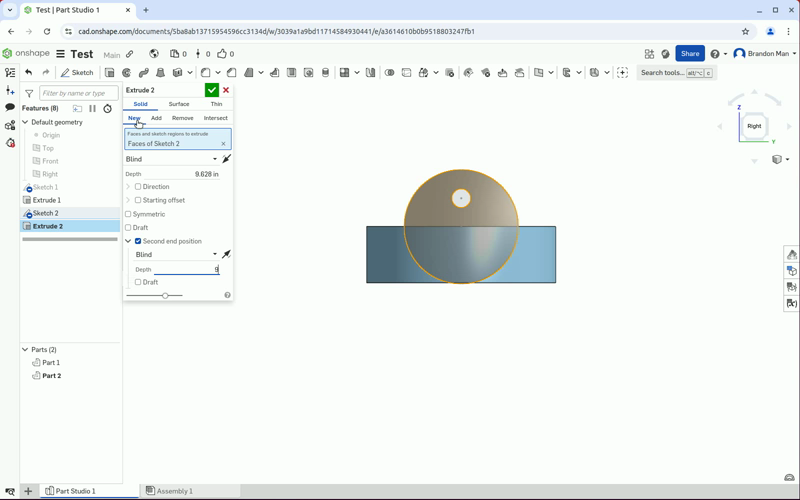
key(enter)
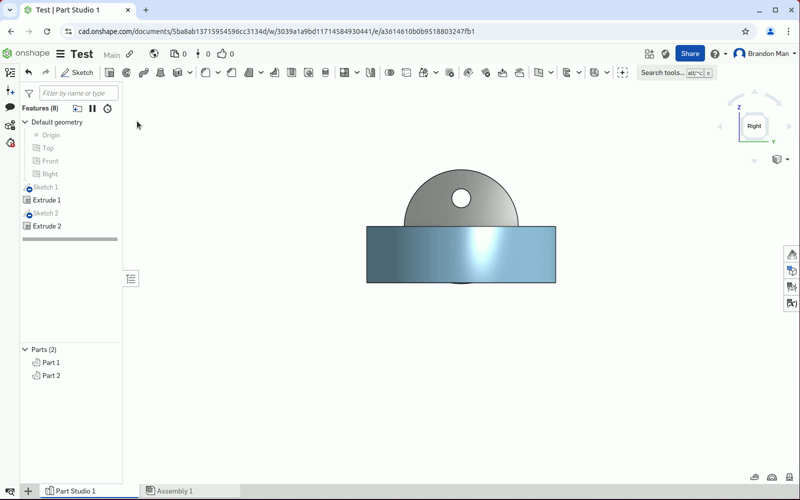
key(shift+h)
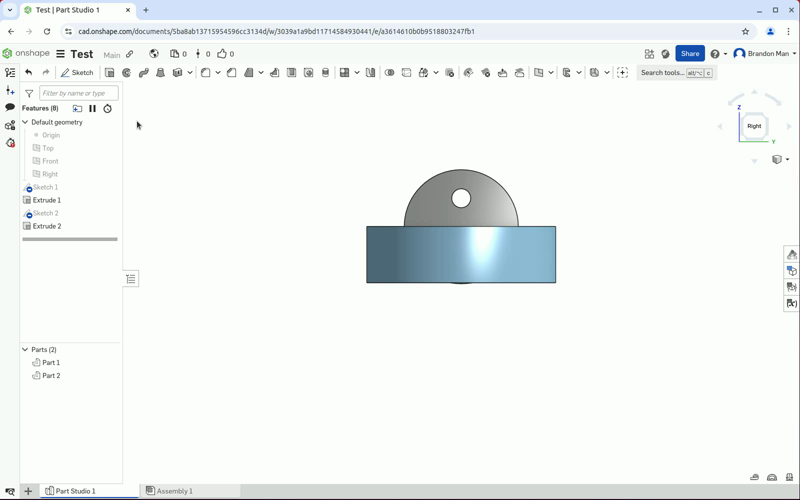
key(shift+h)
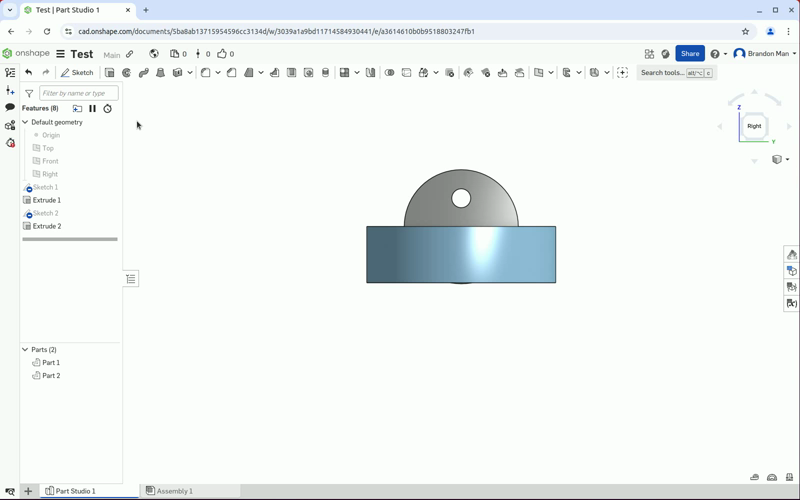
key(shift+7)
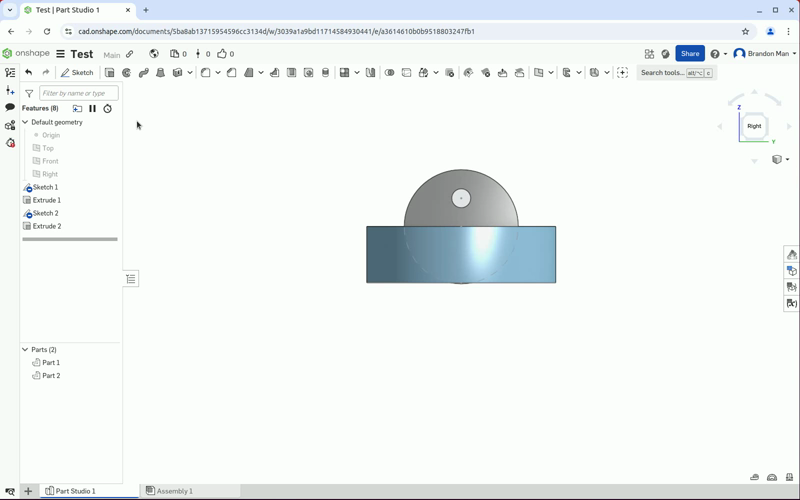
key(right, 2)
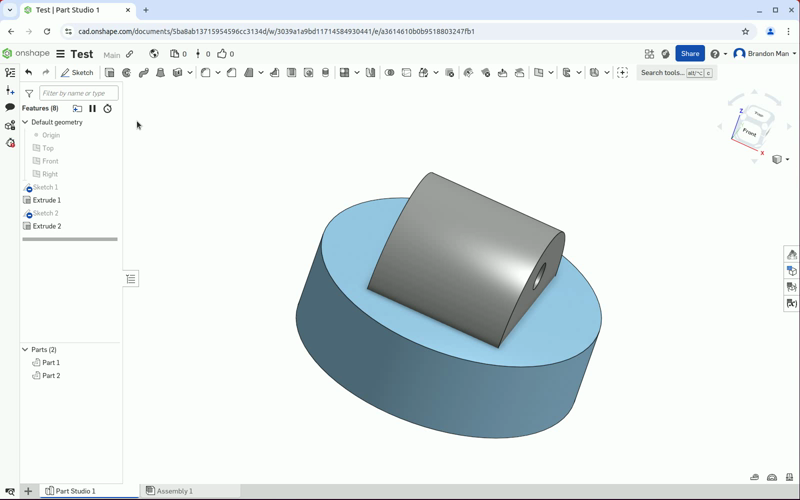
key(down, 2)
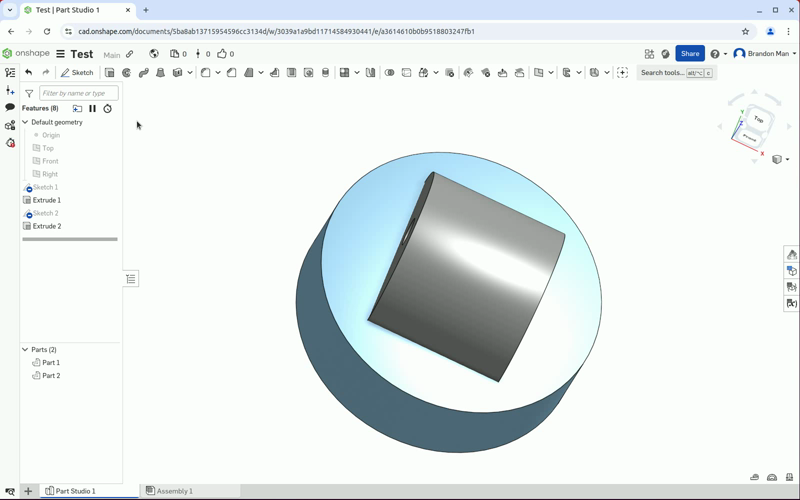
key(up, 2)
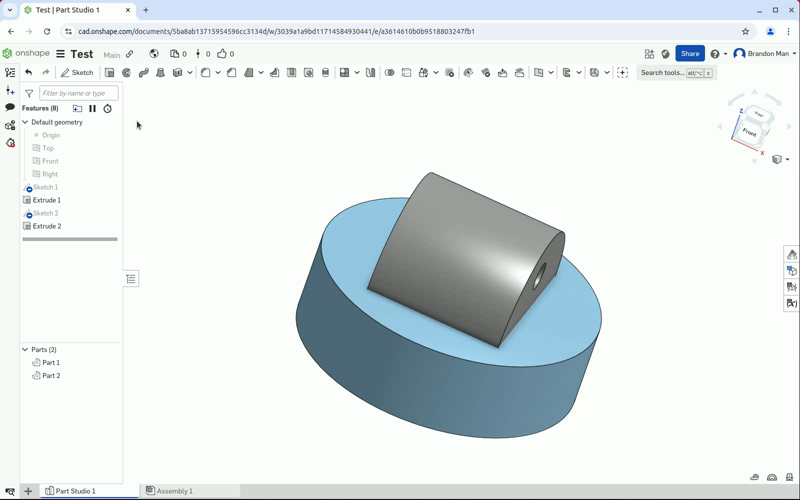
key(left, 2)
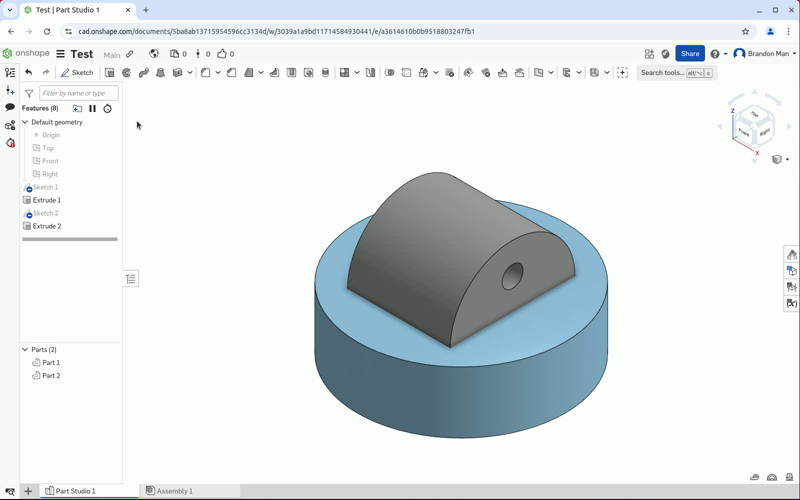
mouse_move(73, 189)
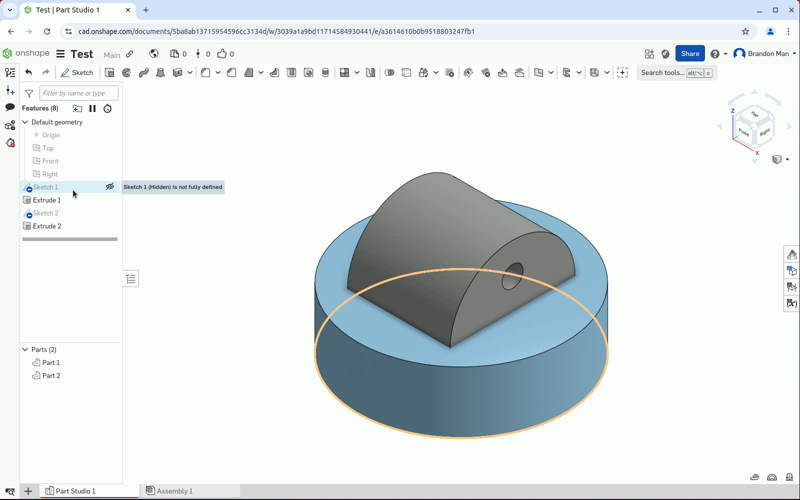
click(73, 189)